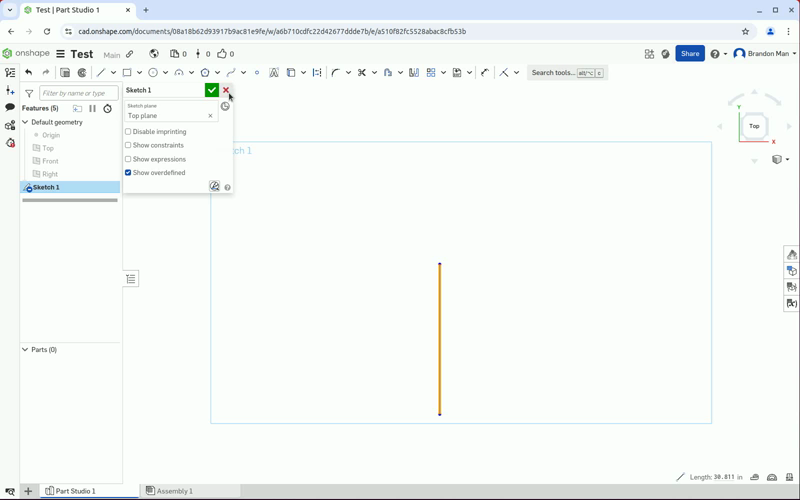
key(shift+h)
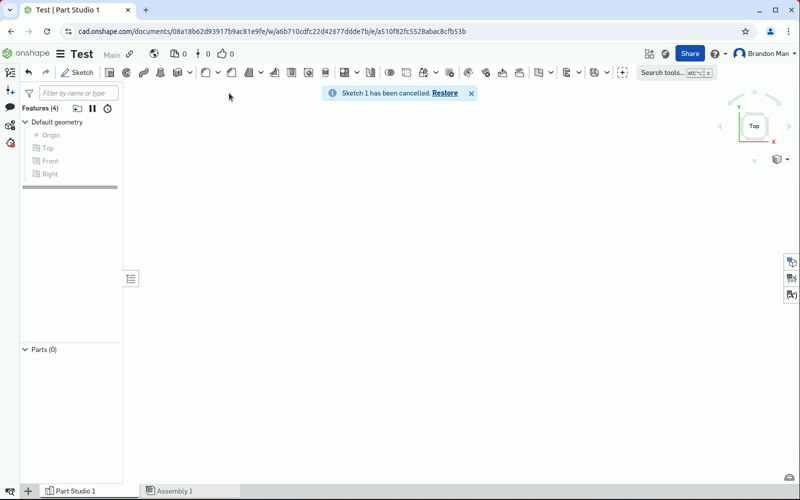
mouse_move(73, 352)
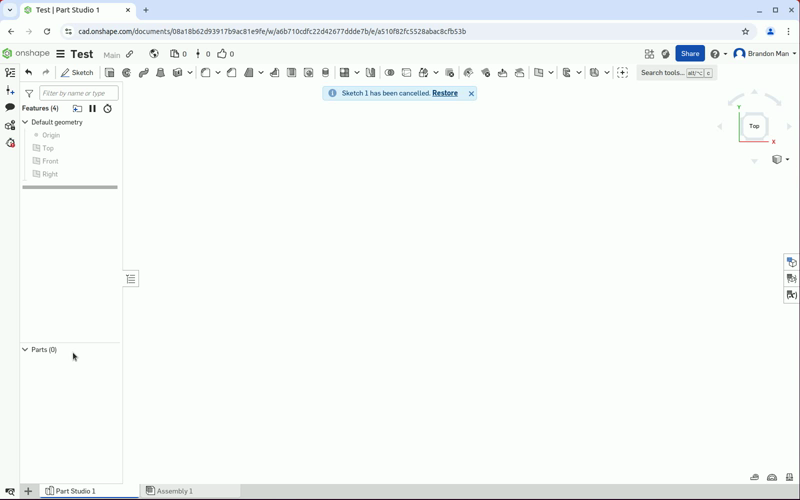
key(y)
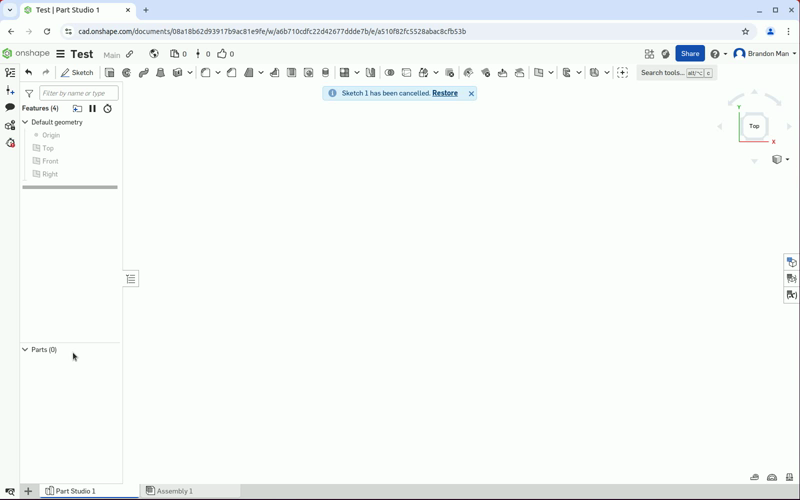
key(shift+p)
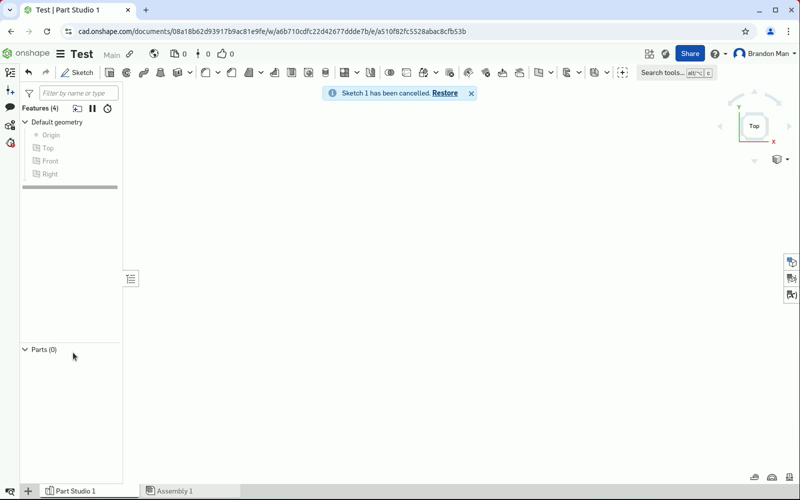
key(space)
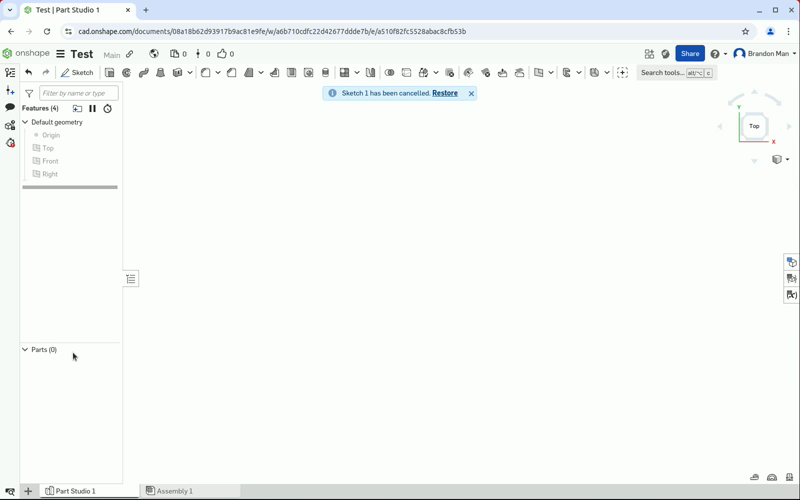
key_down(shift)
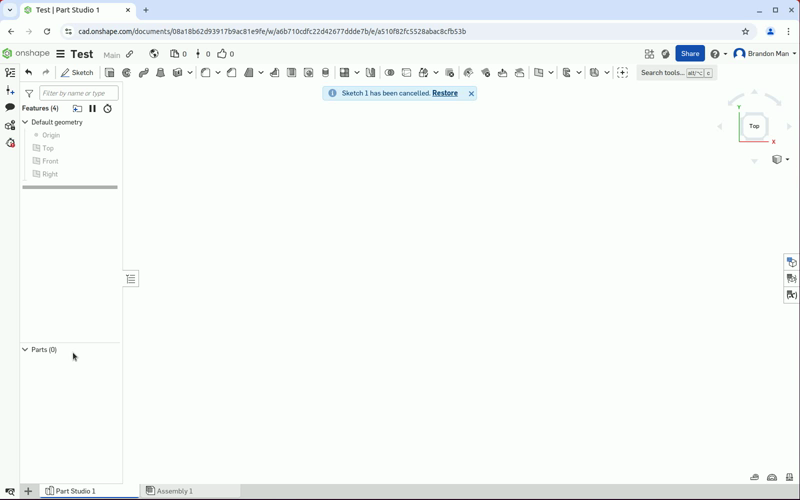
key(up)
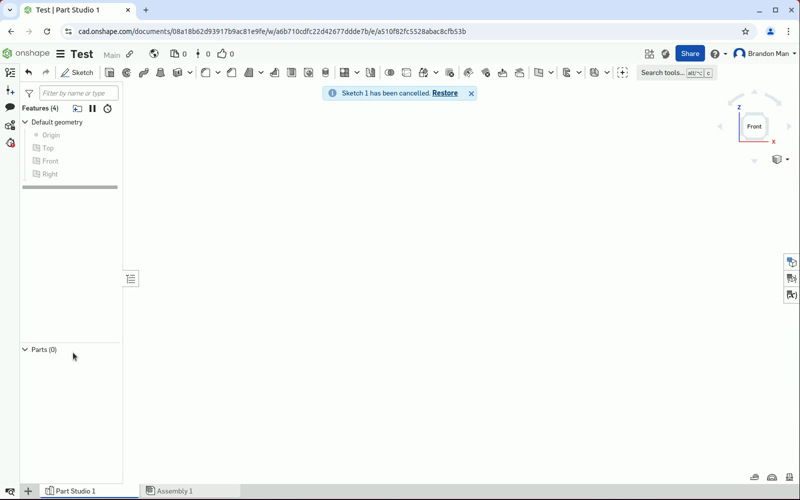
key_up(shift)
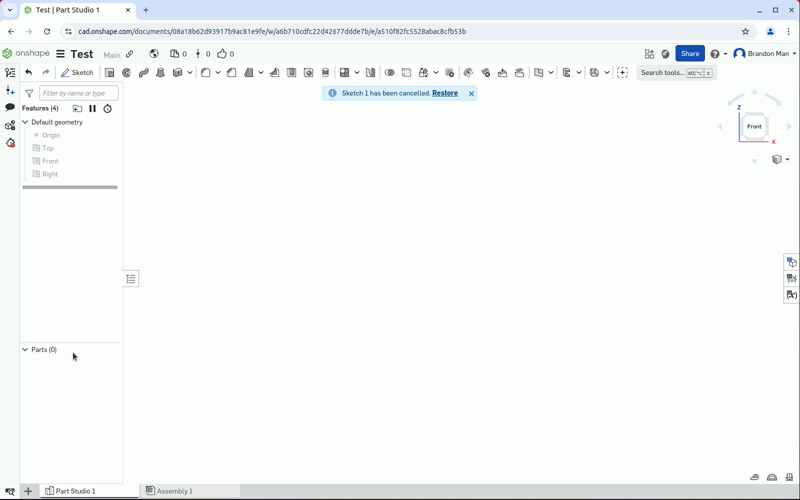
mouse_move(73, 352)
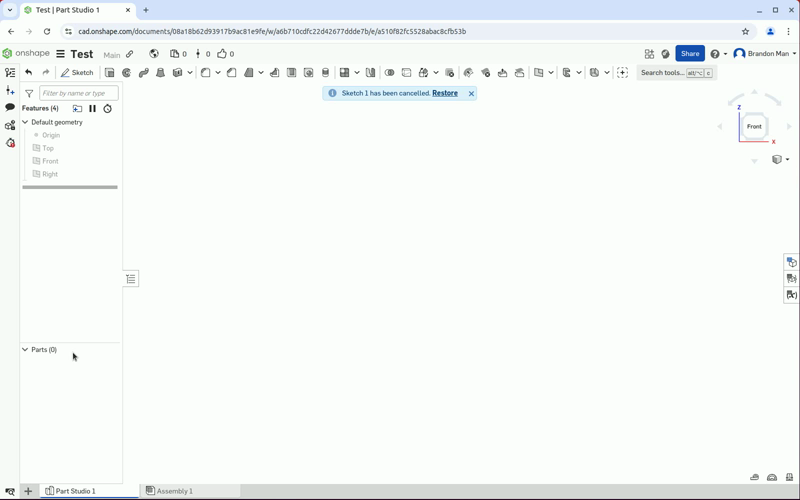
key(shift+y)
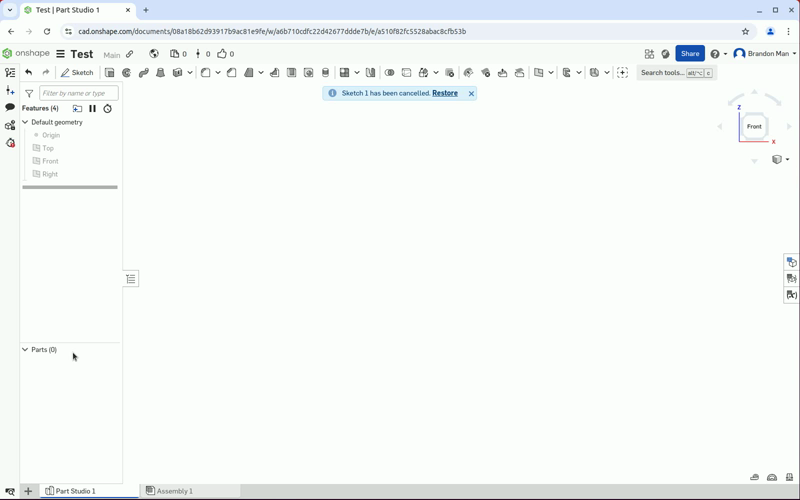
key(shift+s)
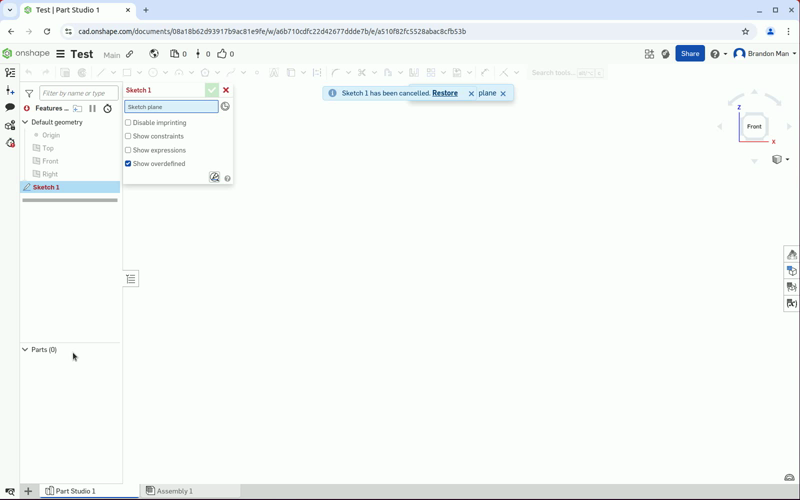
mouse_move(73, 163)
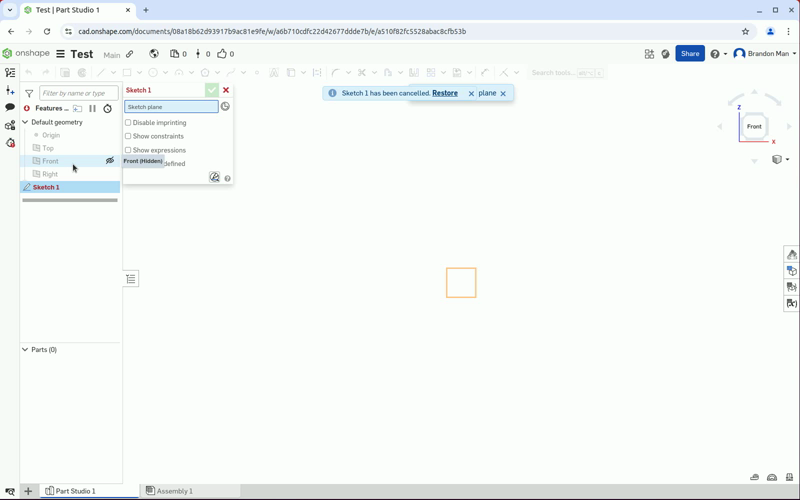
click(73, 163)
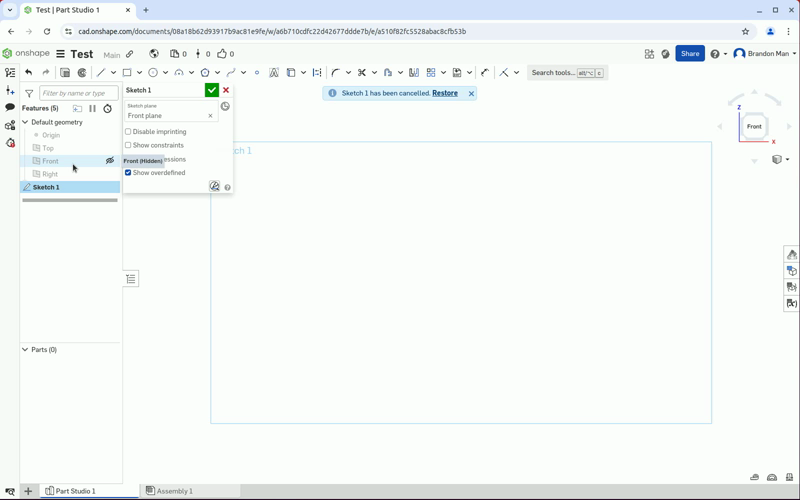
mouse_move(73, 352)
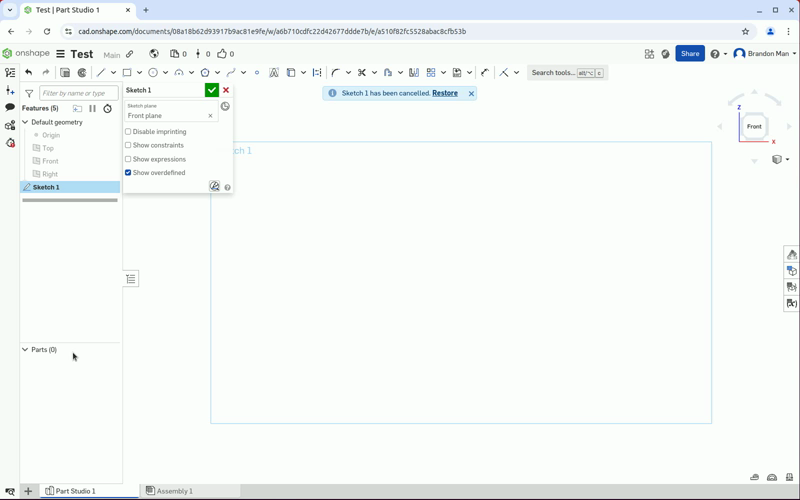
key(y)
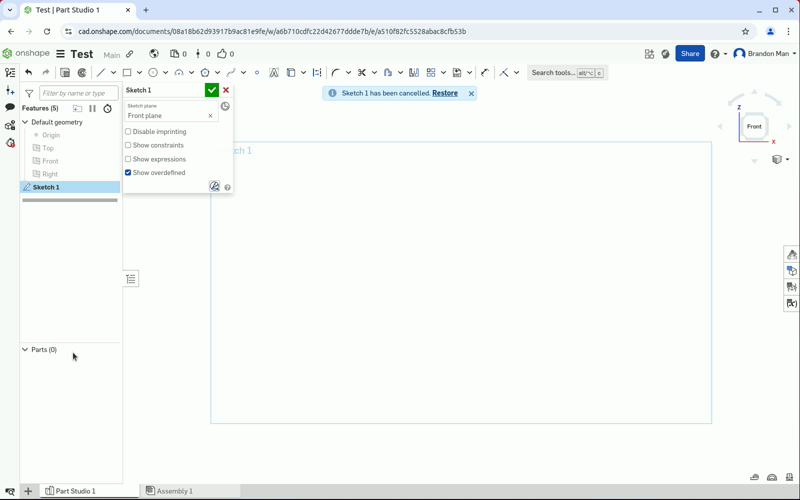
key(l)
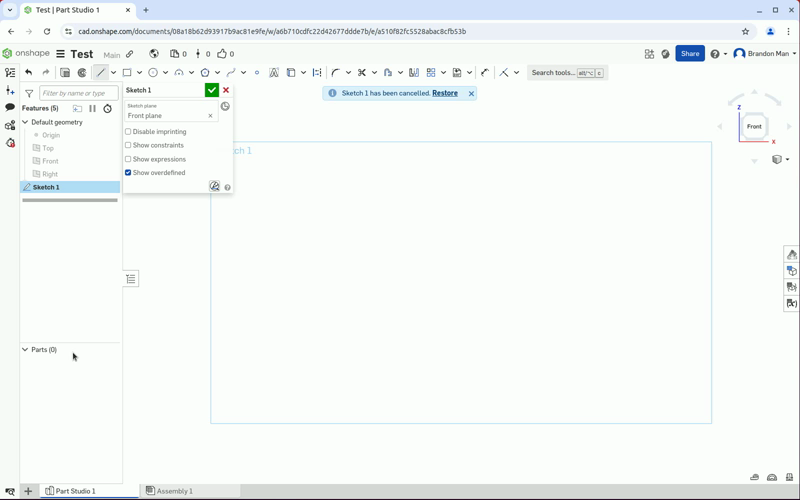
key_down(shift)
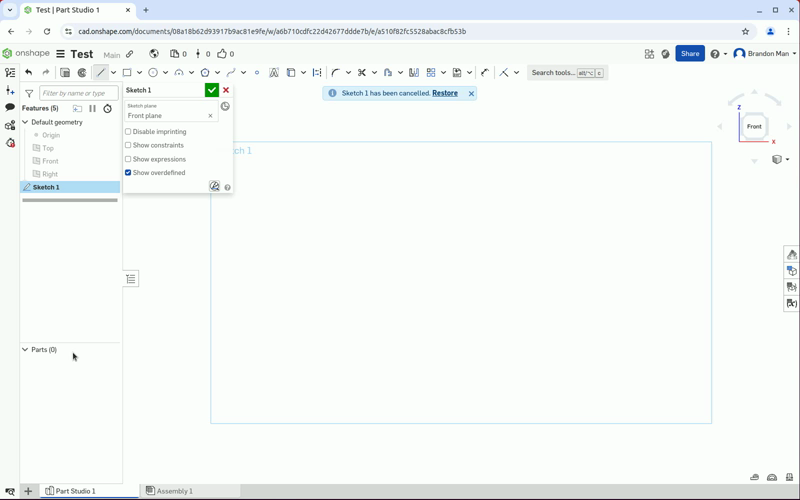
mouse_move(348, 282)
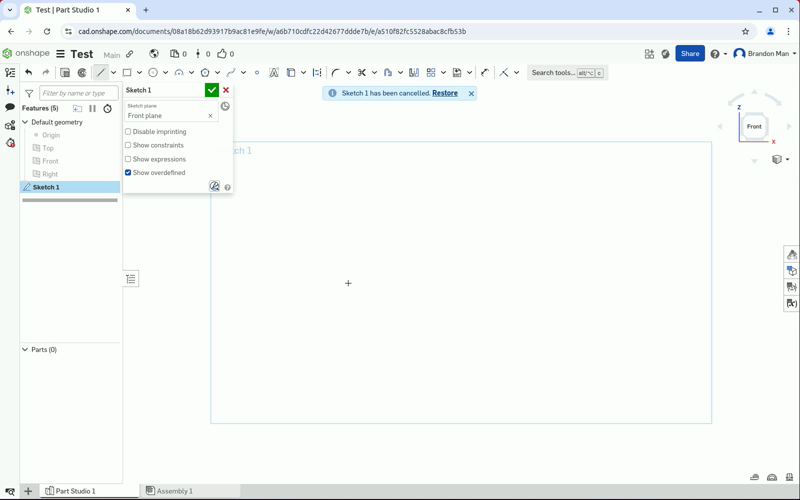
click(348, 282)
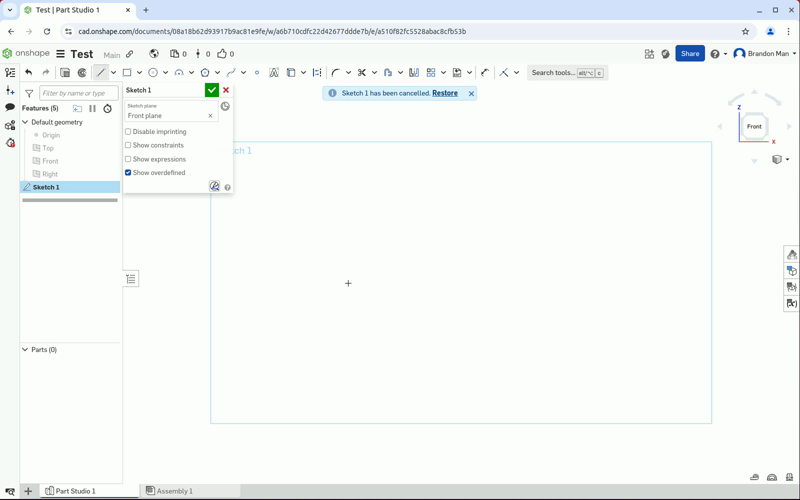
key_up(shift)
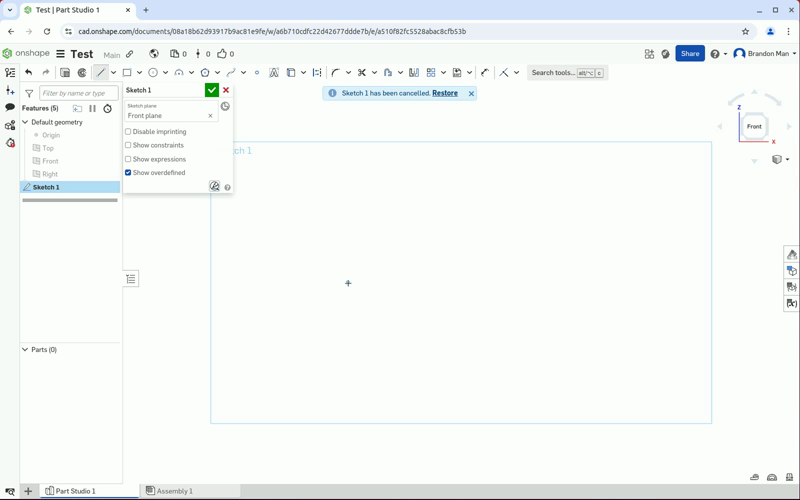
key_down(shift)
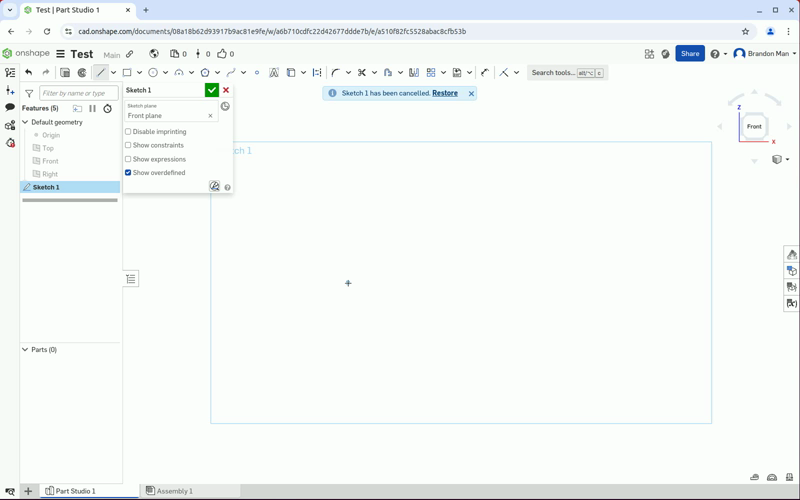
mouse_move(460, 282)
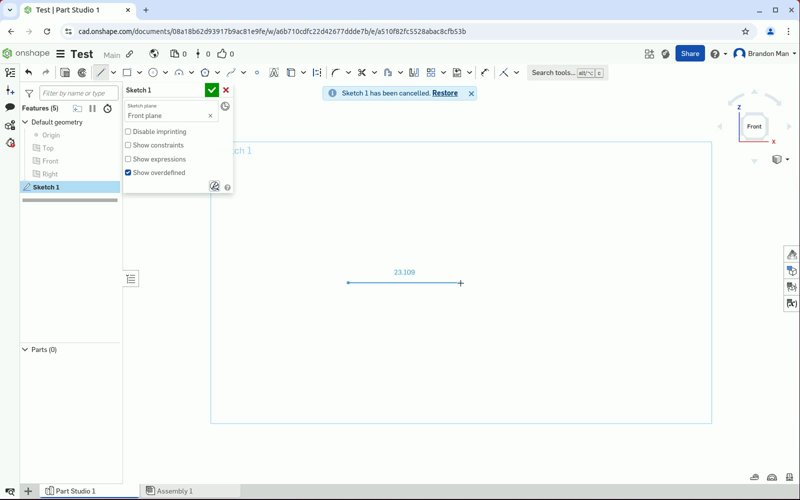
click(460, 282)
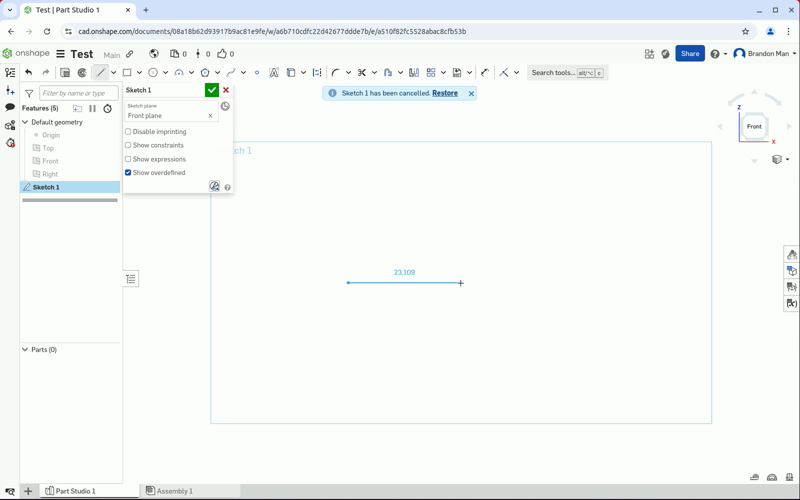
key_up(shift)
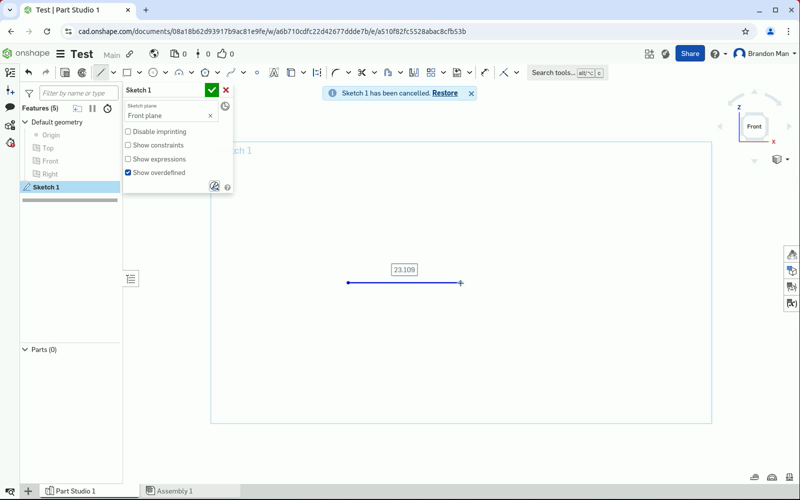
key_down(shift)
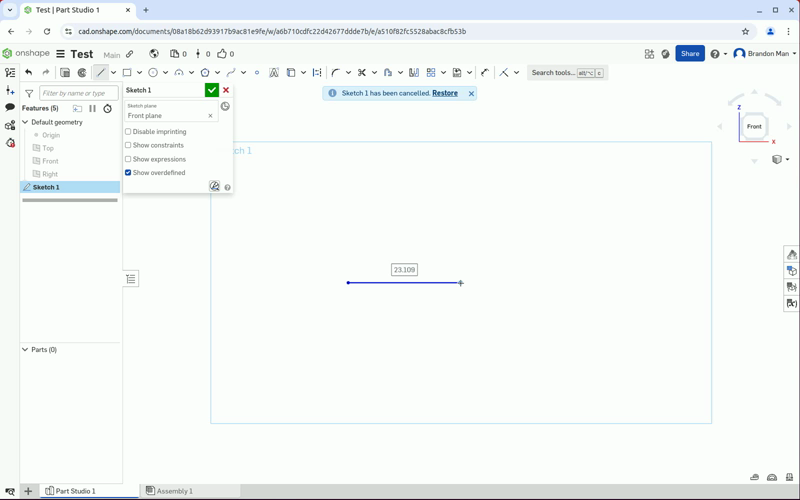
mouse_move(490, 282)
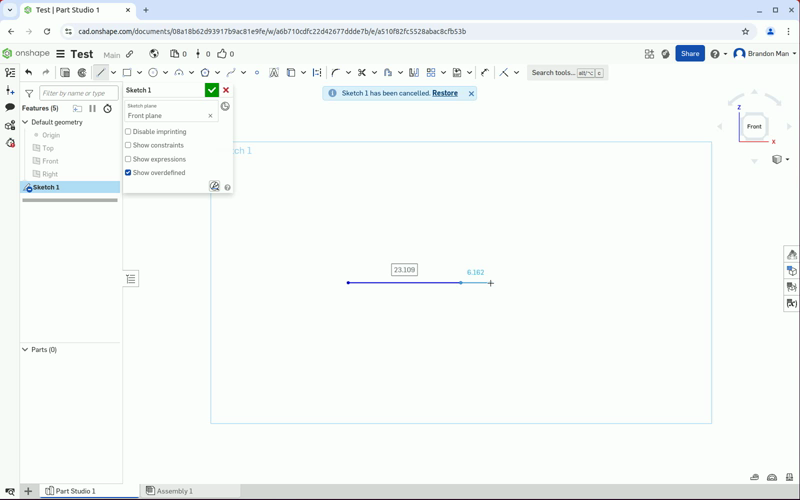
mouse_move(460, 226)
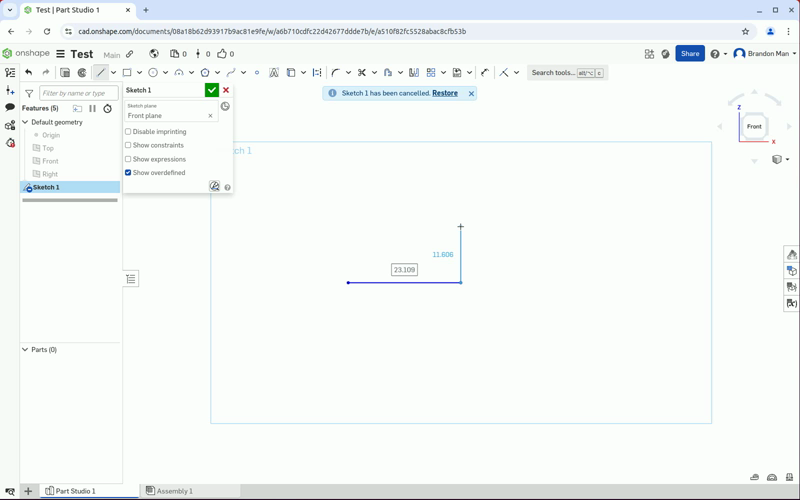
click(460, 226)
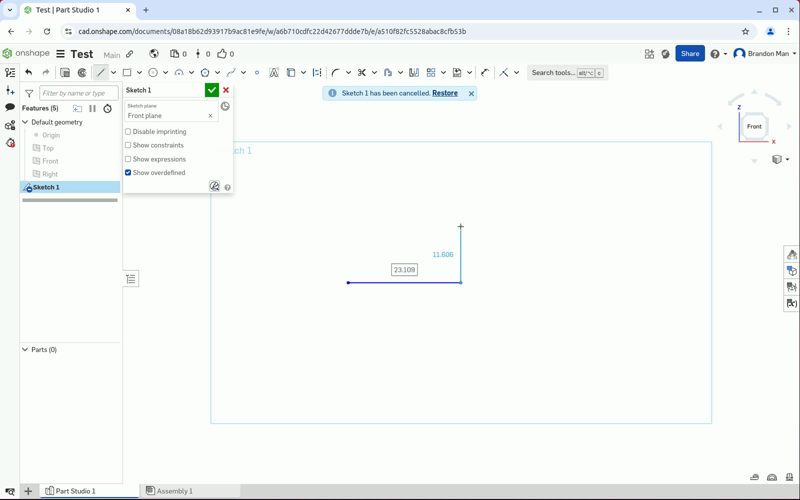
key_up(shift)
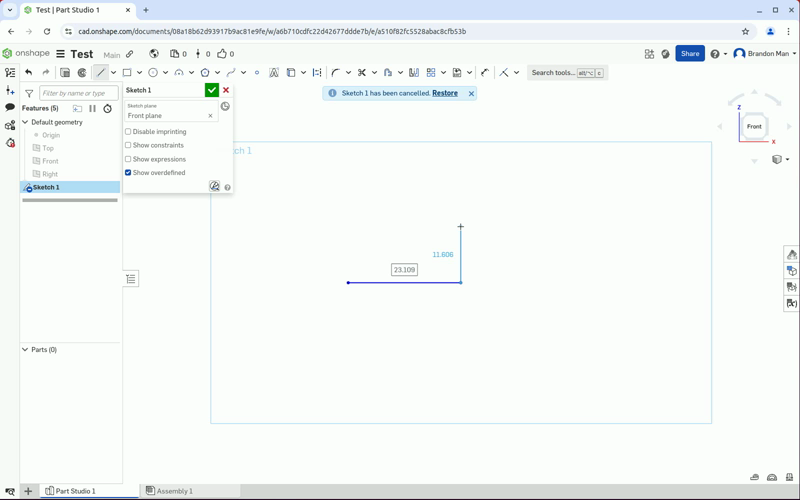
key_down(shift)
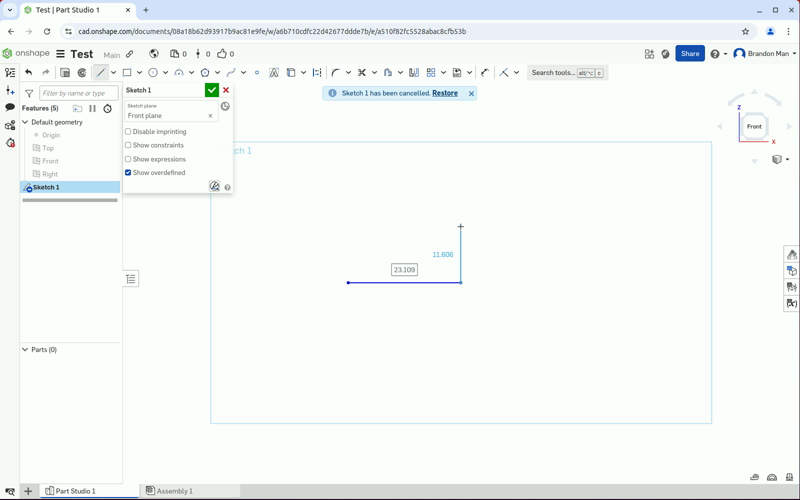
mouse_move(348, 226)
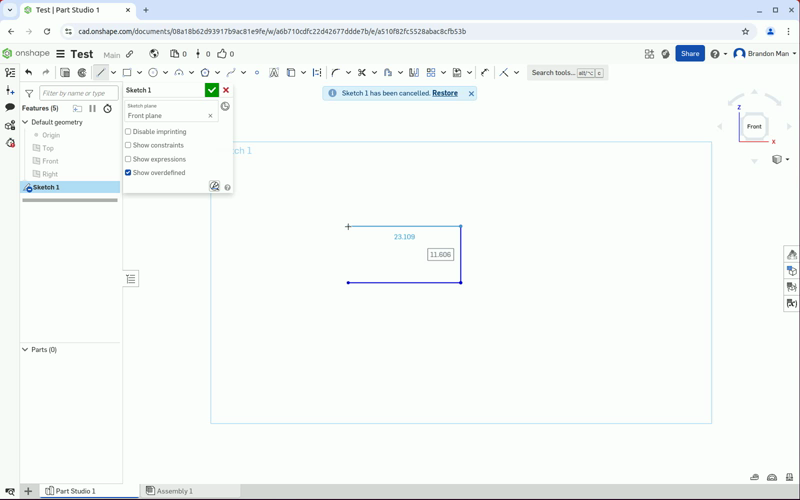
click(348, 226)
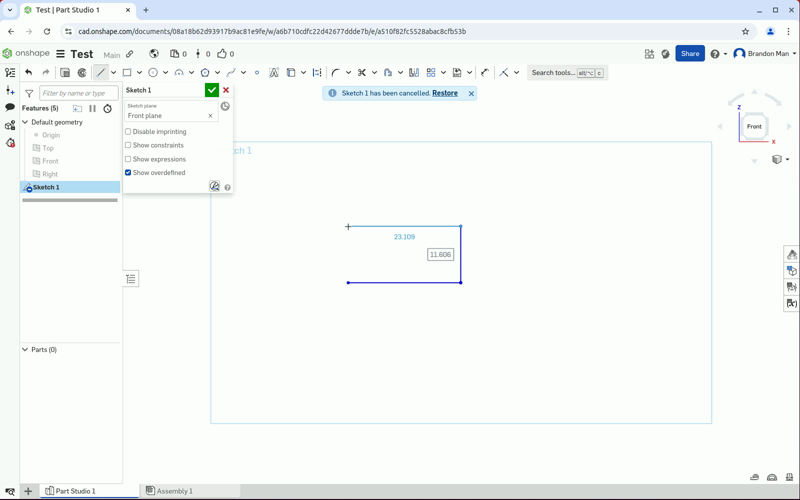
key_up(shift)
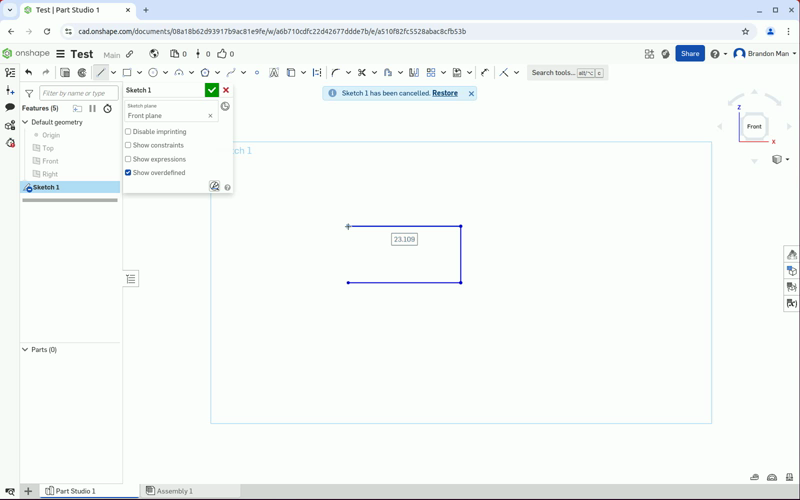
mouse_move(378, 226)
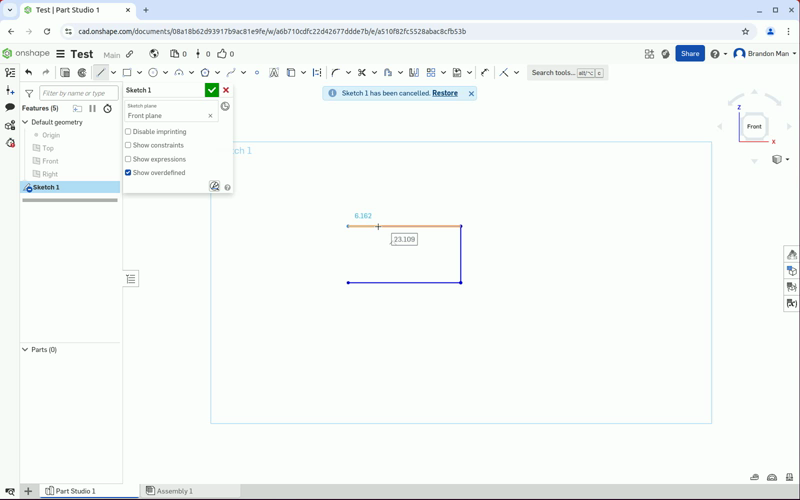
key_down(shift)
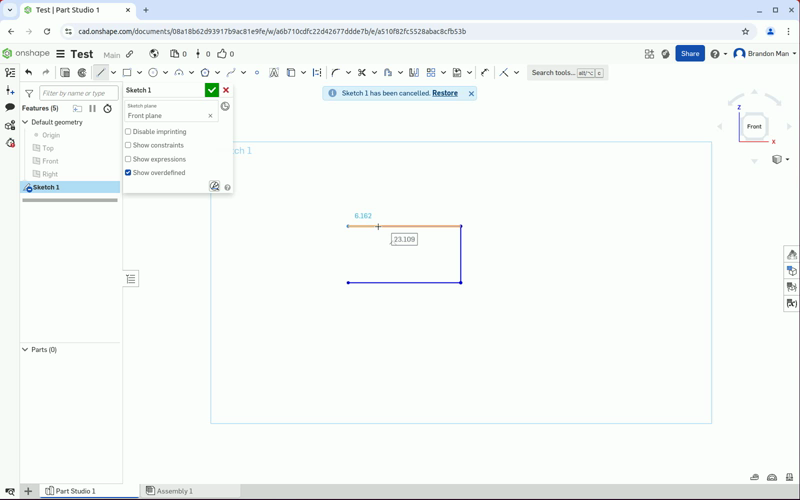
mouse_move(348, 282)
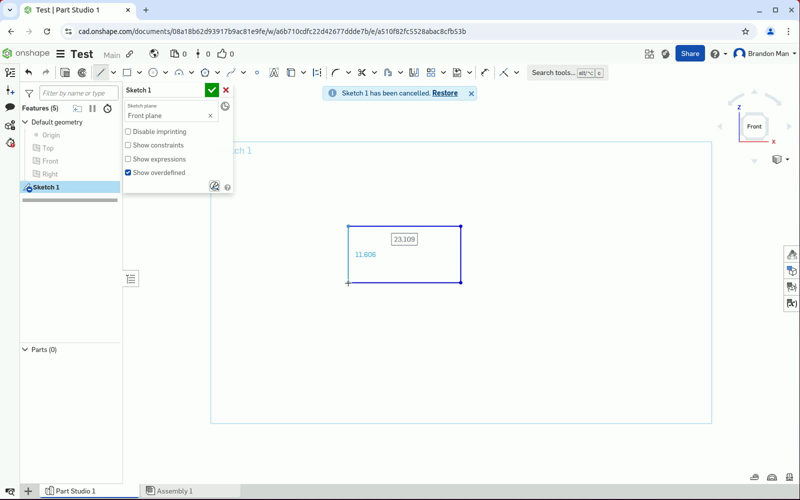
key_up(shift)
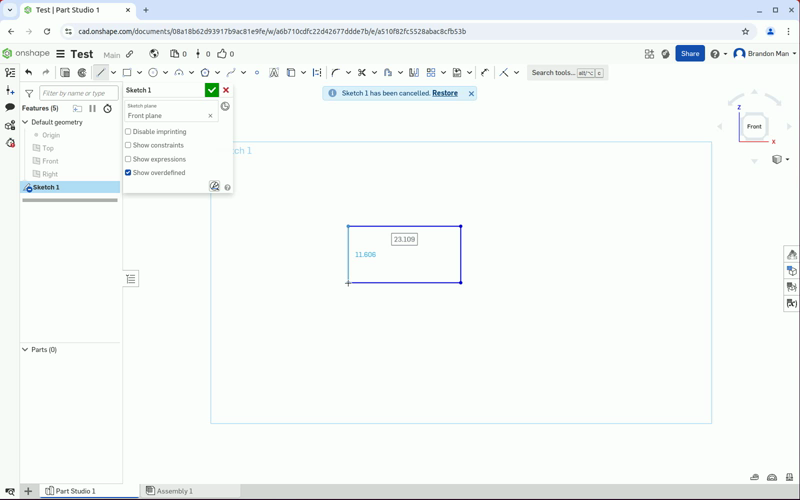
click(348, 282)
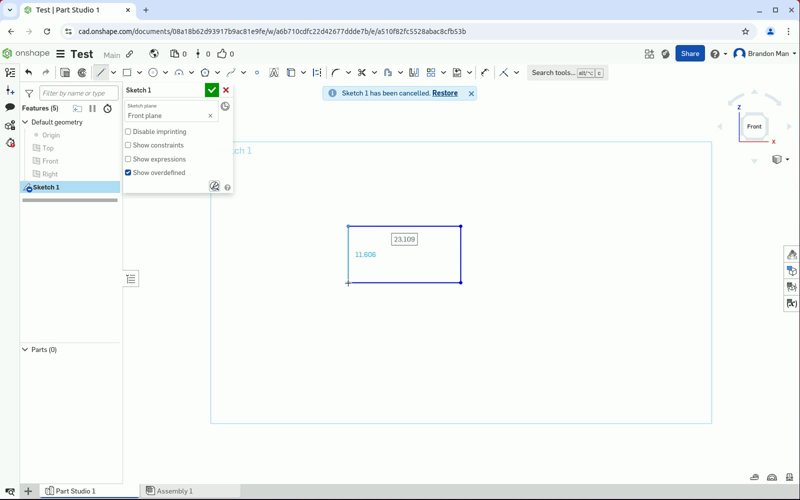
key(esc)
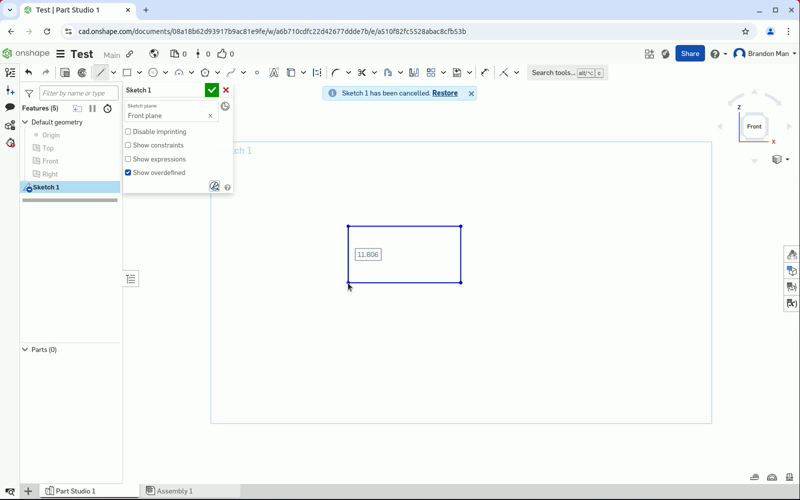
mouse_move(354, 246)
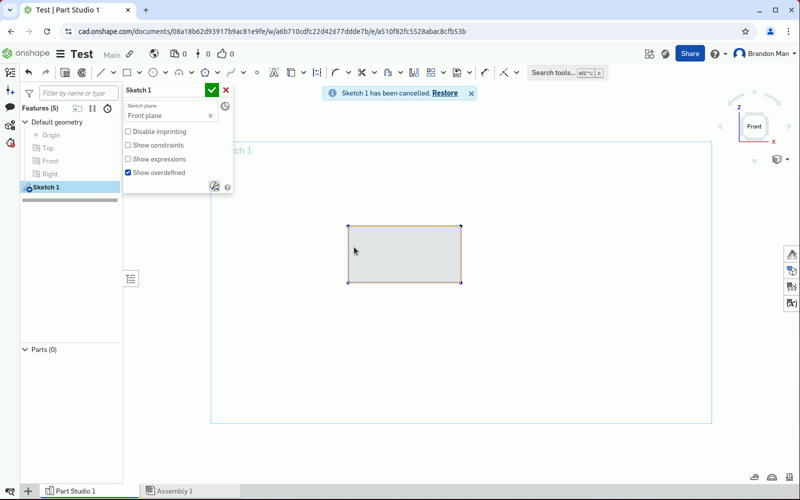
click(354, 246)
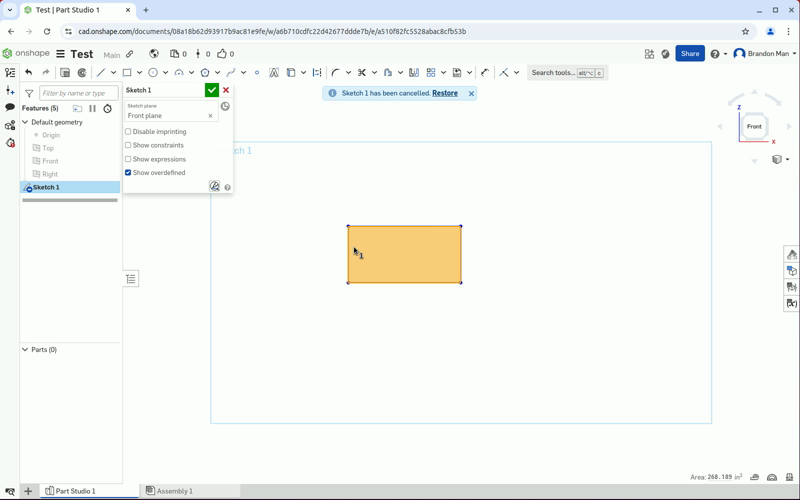
mouse_move(73, 352)
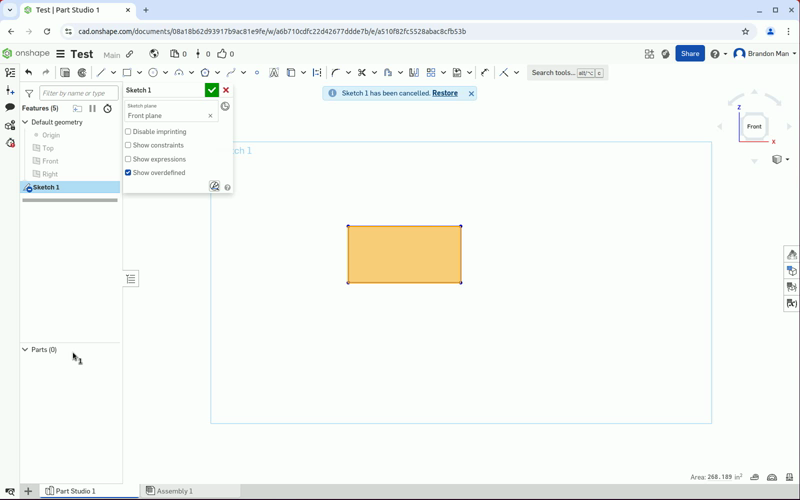
key(shift+y)
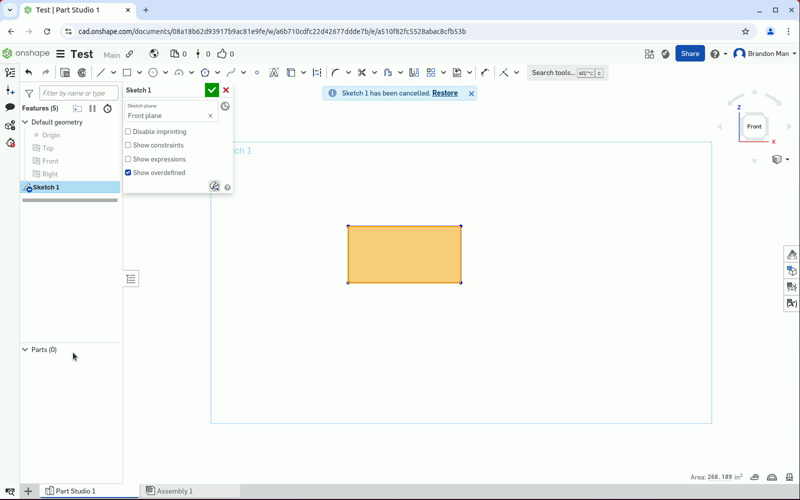
key(shift+e)
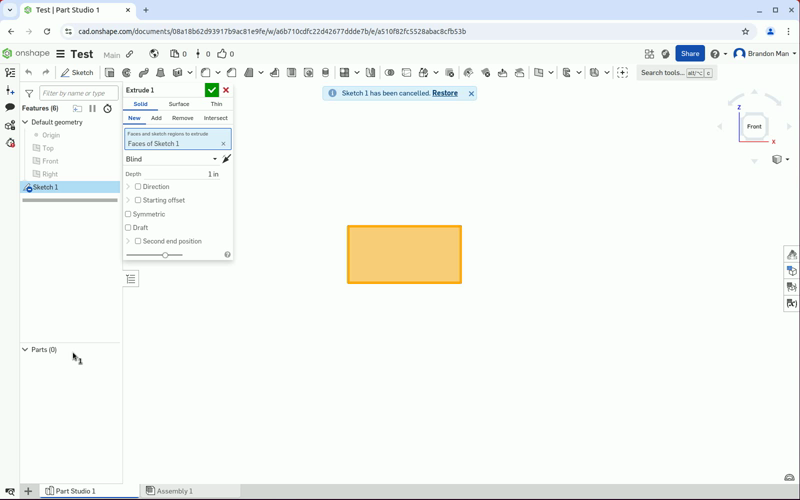
mouse_move(143, 106)
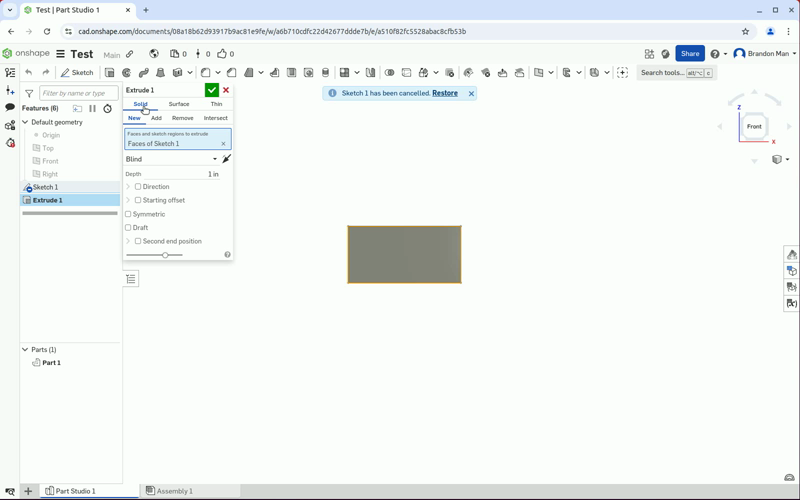
click(143, 106)
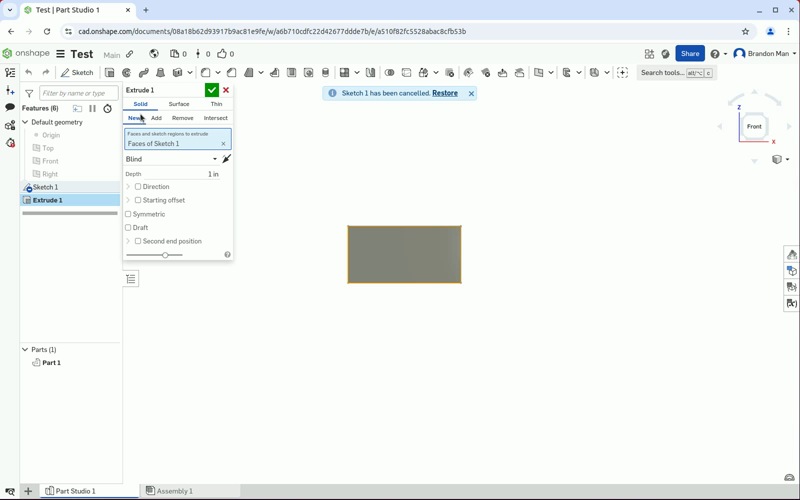
mouse_move(137, 120)
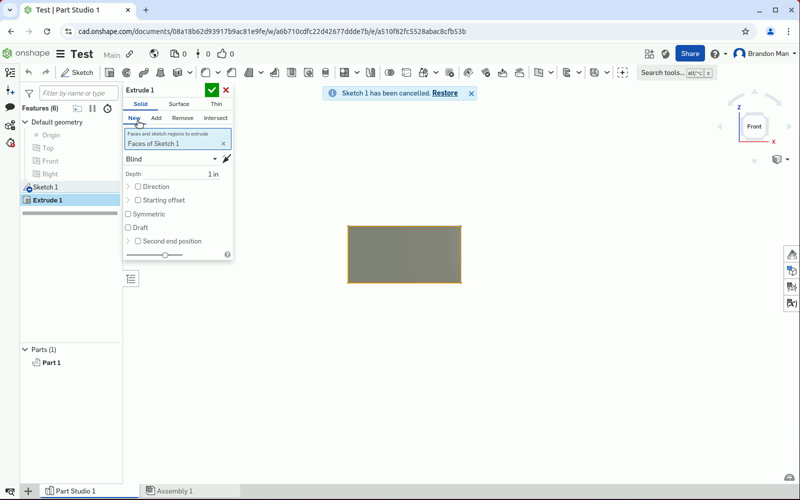
click(137, 120)
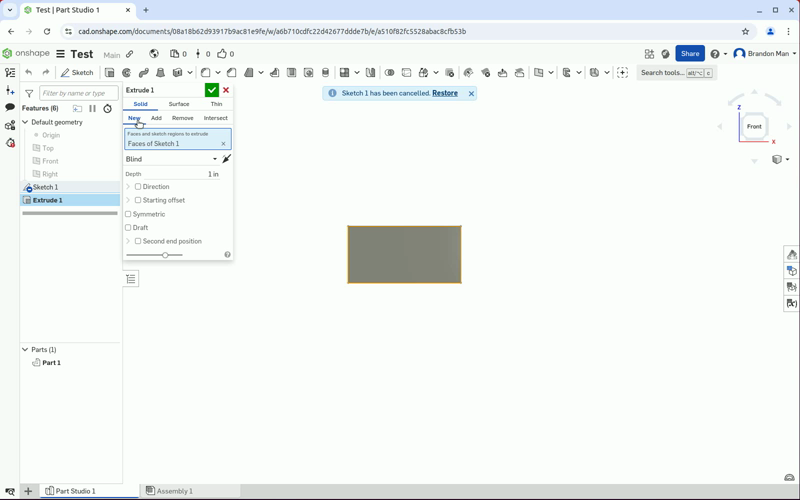
key(tab, 4)
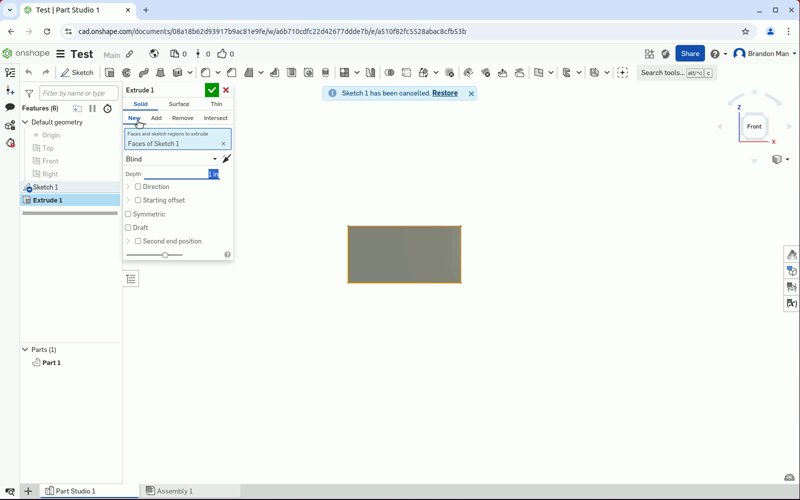
text(0.481)
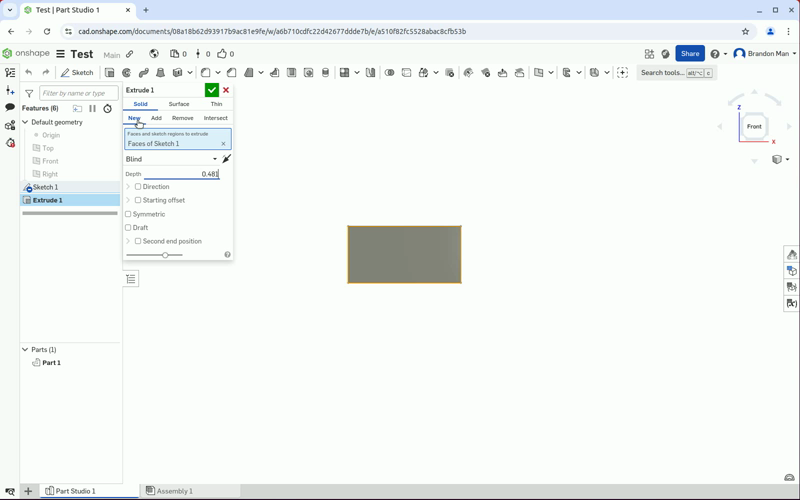
key(enter)
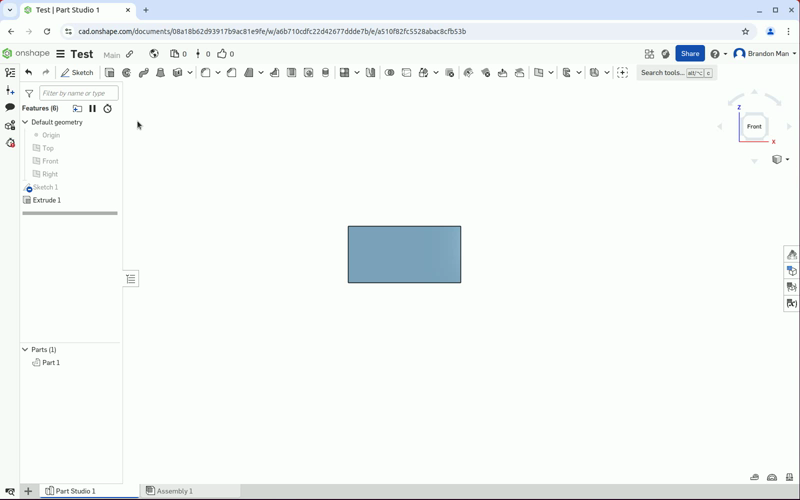
key(shift+h)
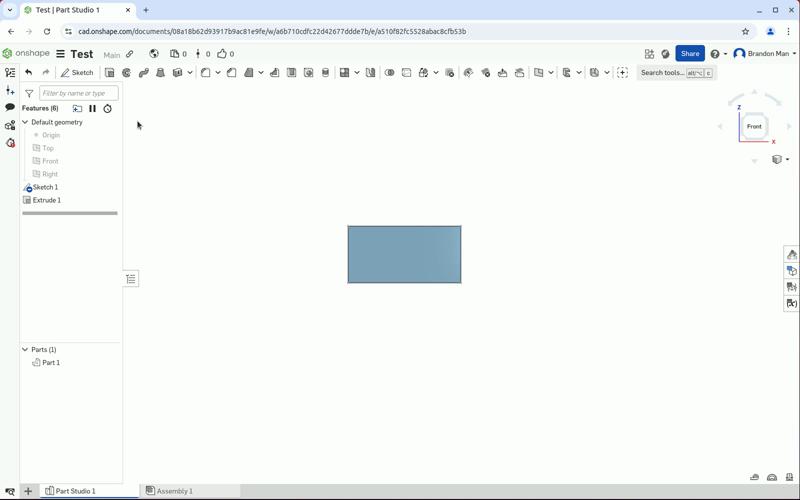
key(shift+h)
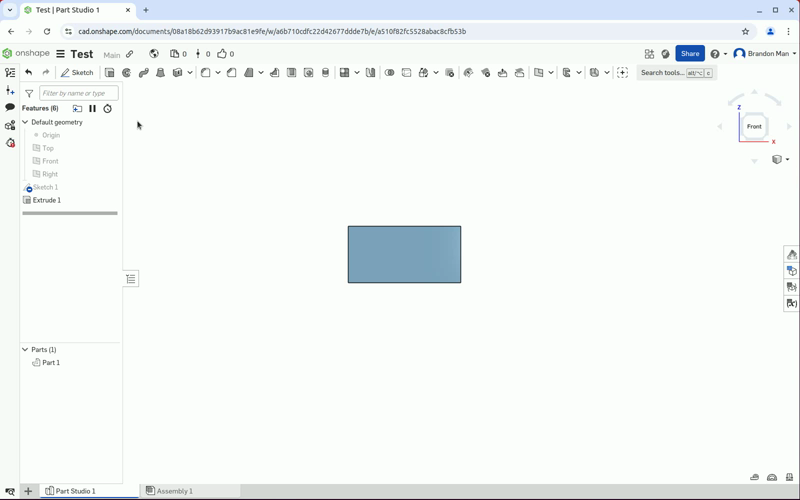
mouse_move(73, 189)
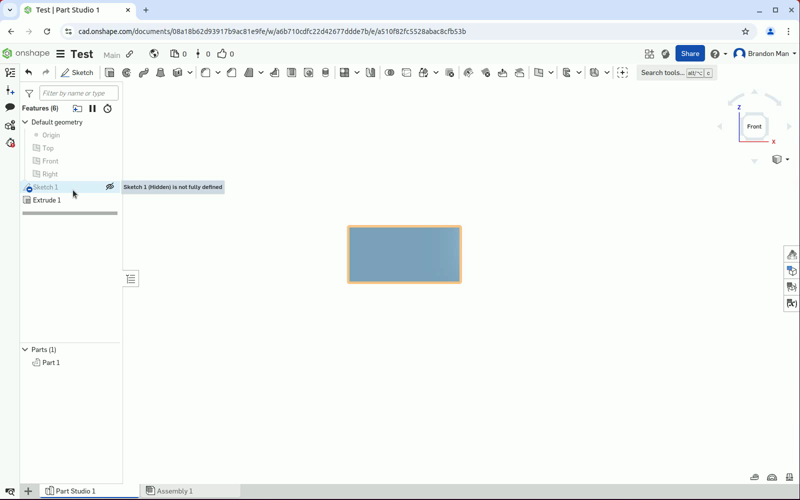
click(73, 189)
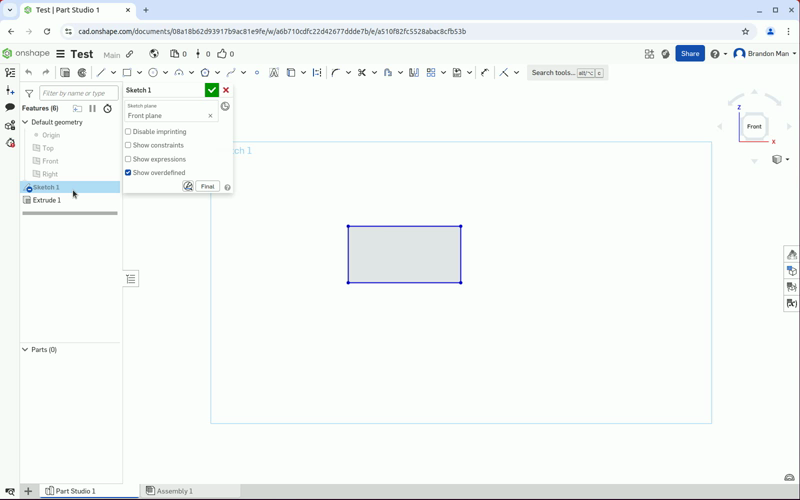
mouse_move(229, 92)
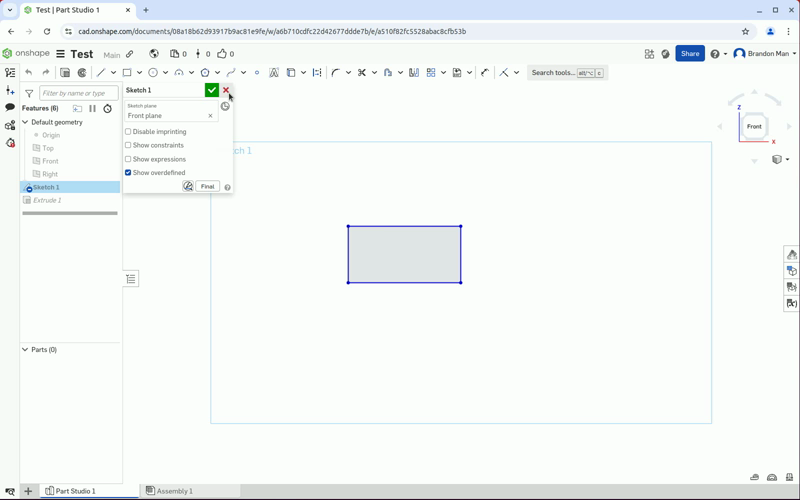
click(229, 92)
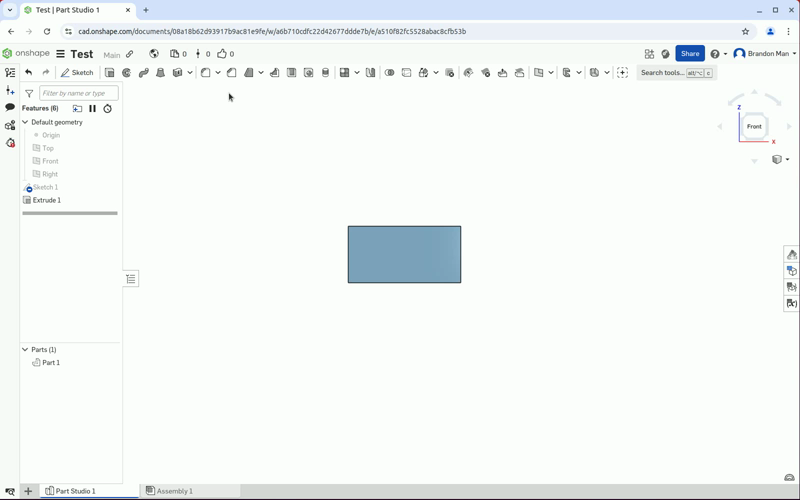
mouse_move(541, 75)
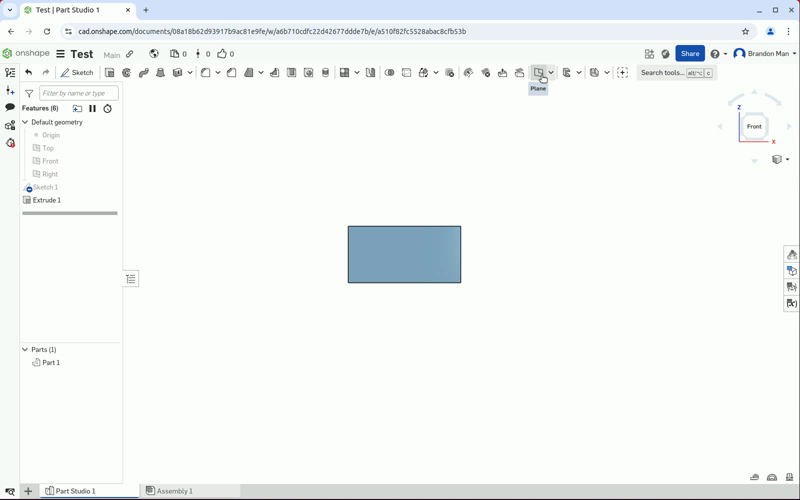
click(541, 75)
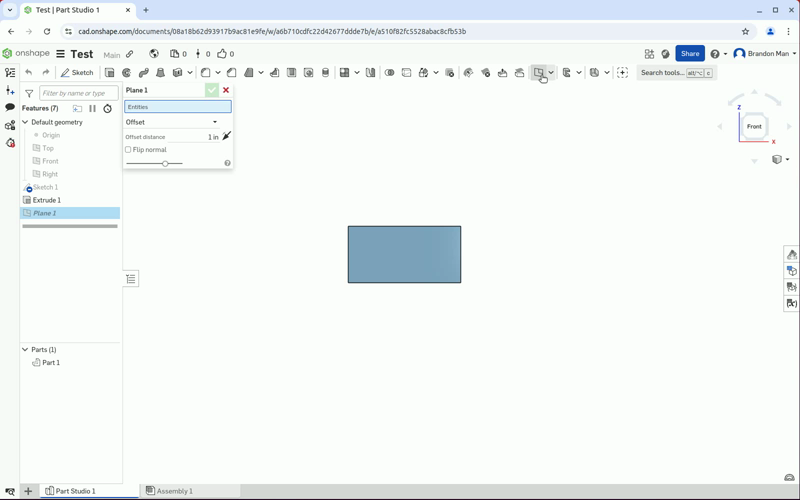
mouse_move(73, 163)
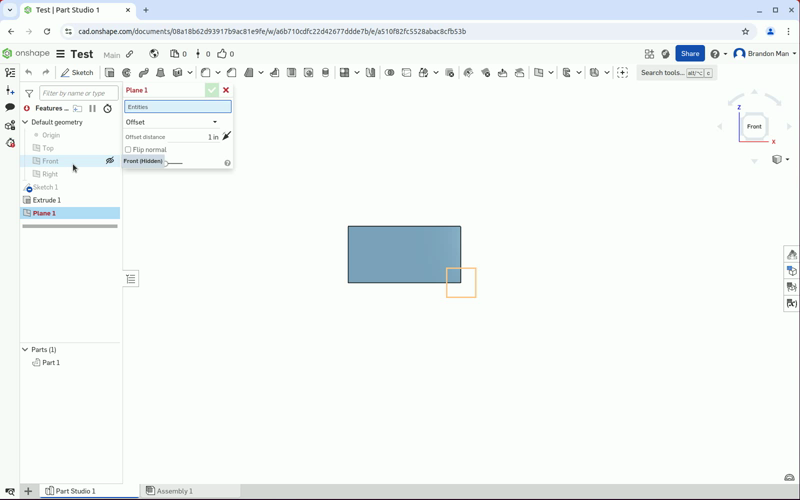
click(73, 163)
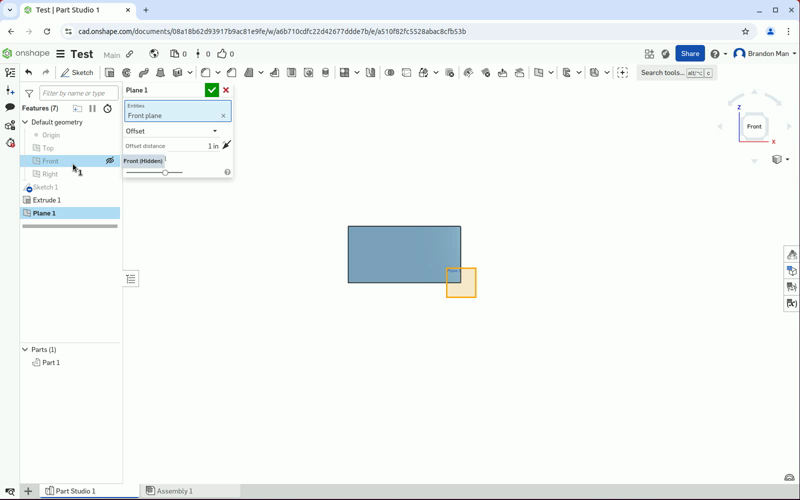
key(tab, 2)
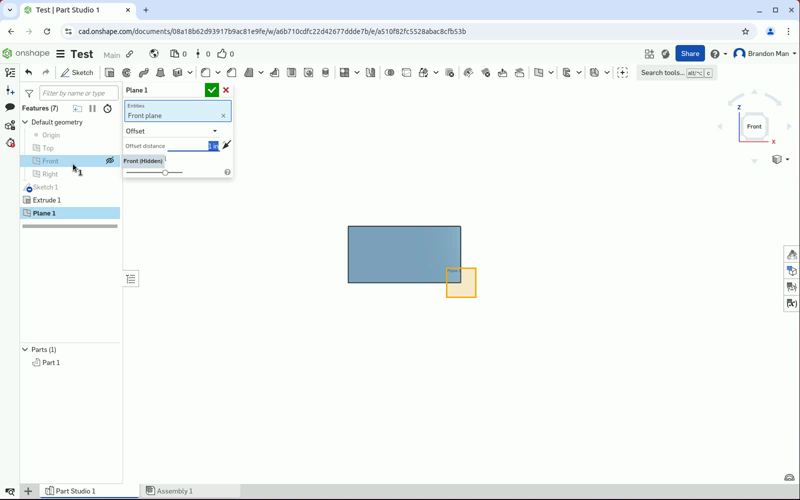
text(0.493)
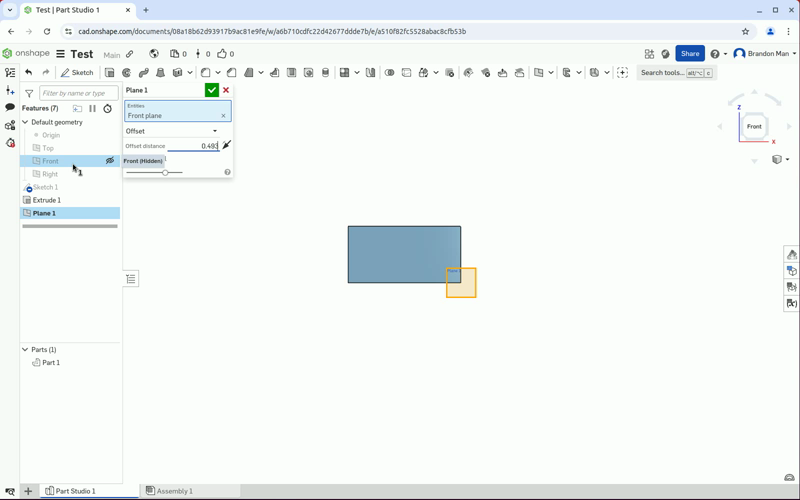
key(enter, 2)
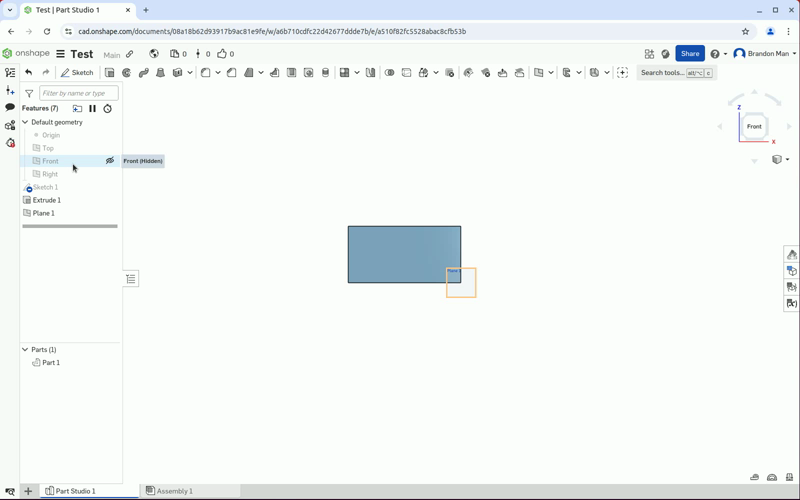
key(shift+s)
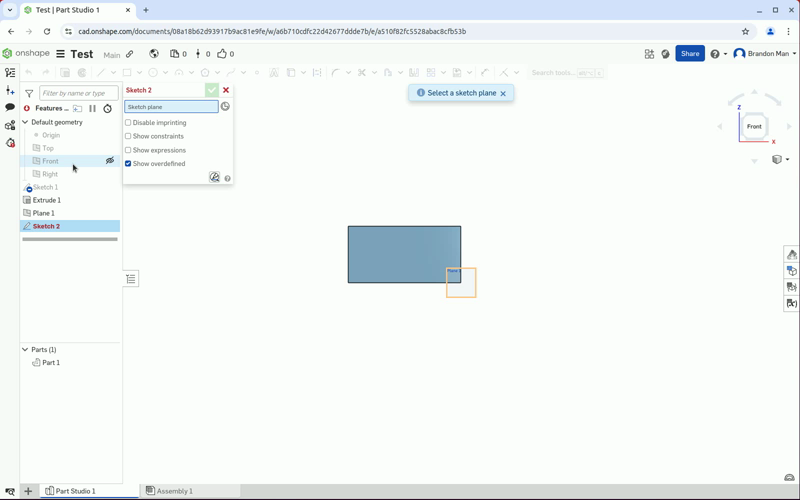
mouse_move(73, 215)
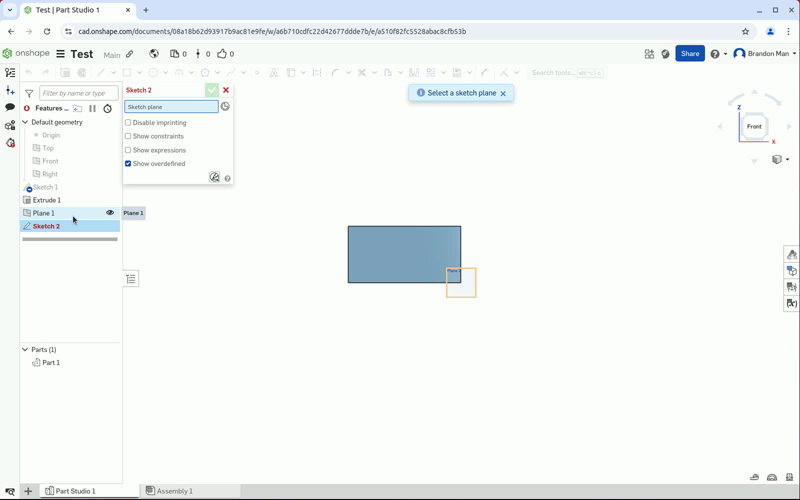
click(73, 215)
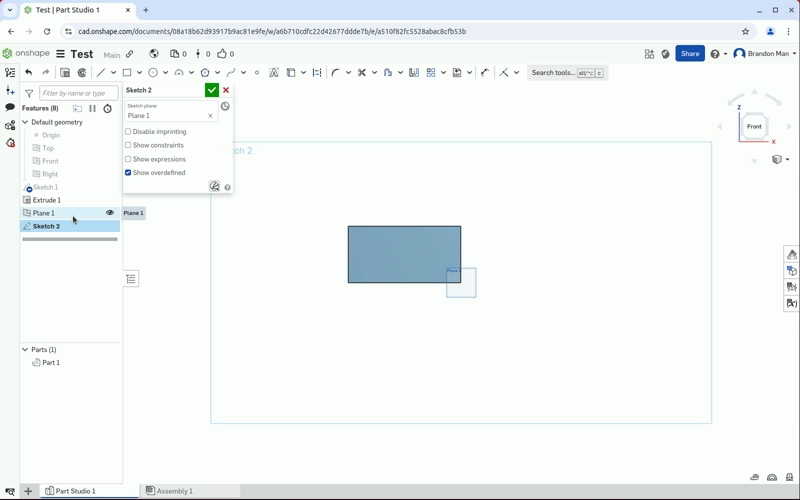
mouse_move(73, 352)
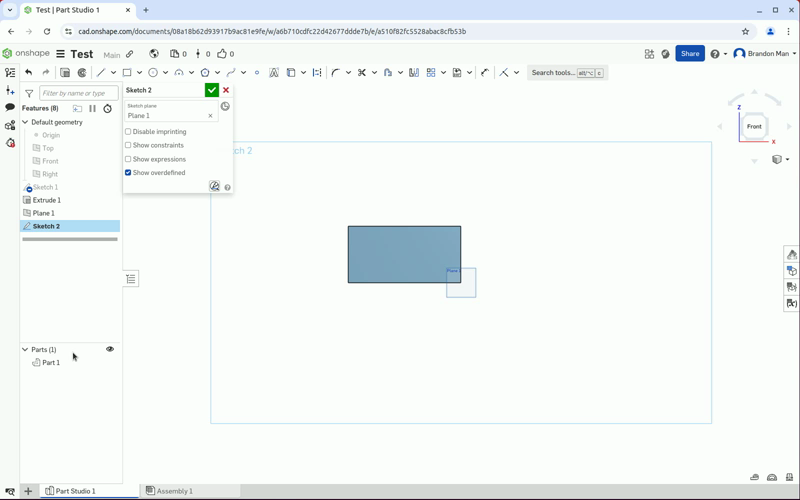
key(y)
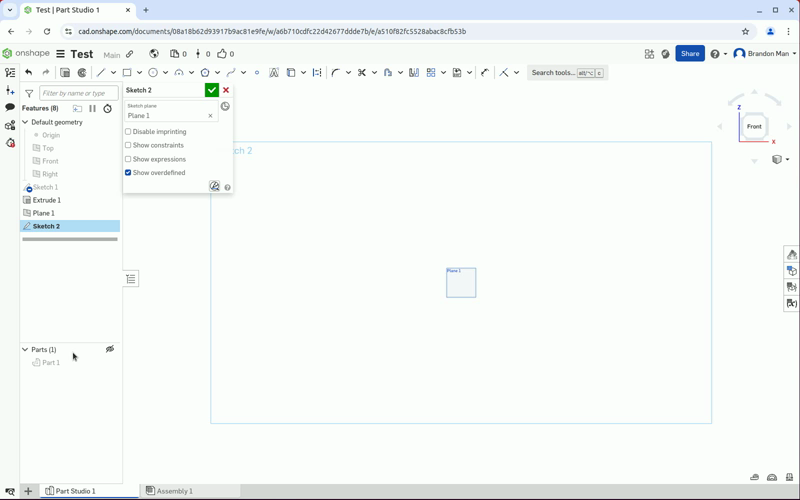
key(c)
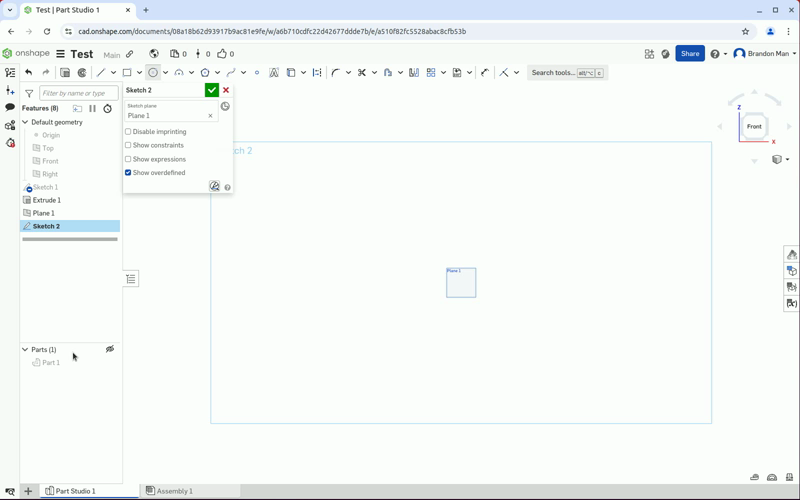
key_down(shift)
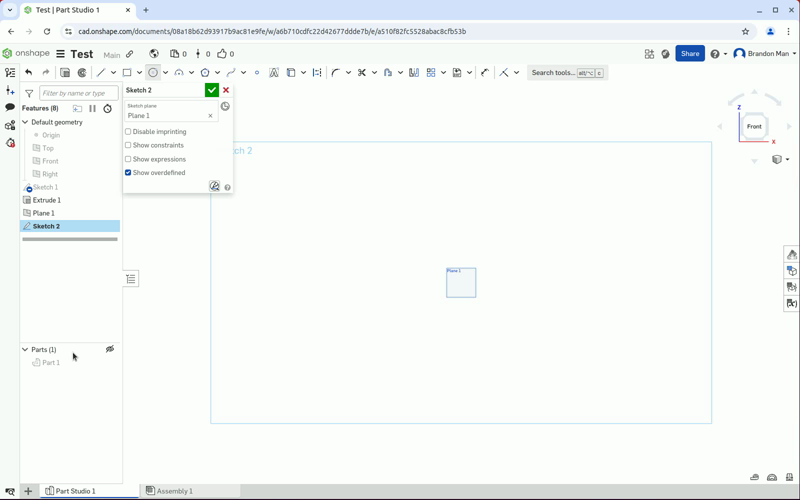
mouse_move(404, 254)
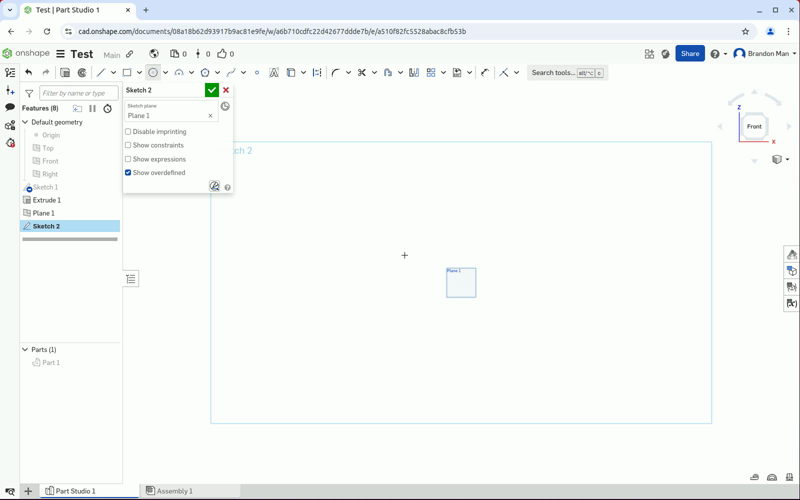
click(404, 254)
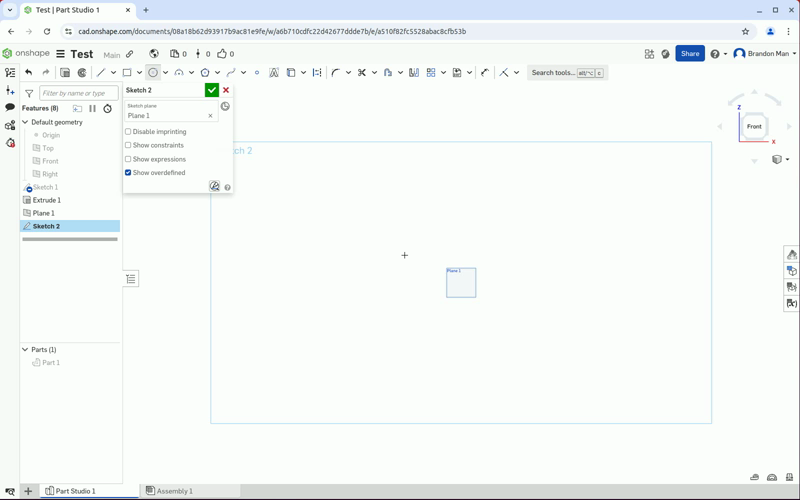
key_up(shift)
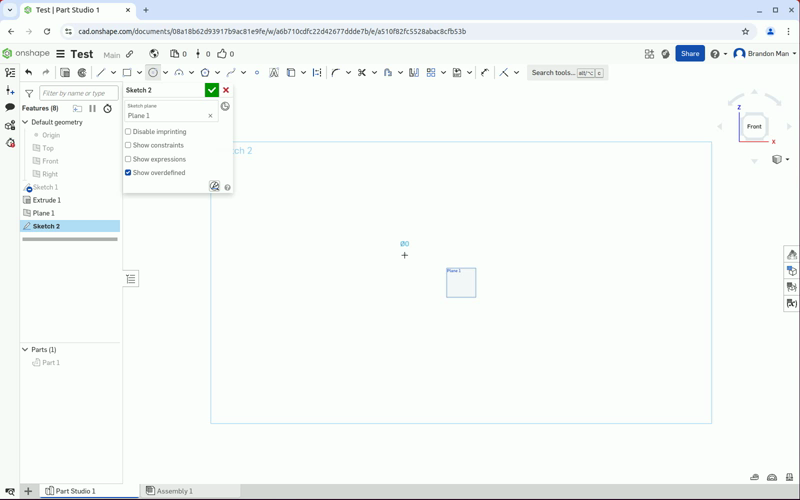
mouse_move(405, 254)
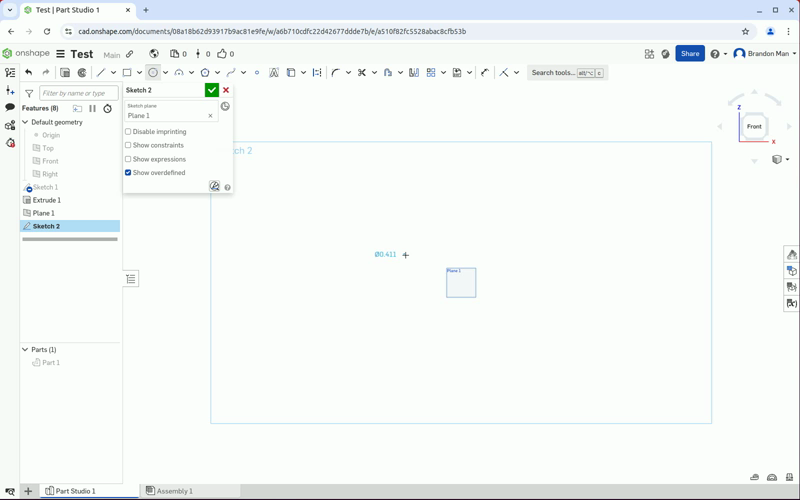
scroll(6)
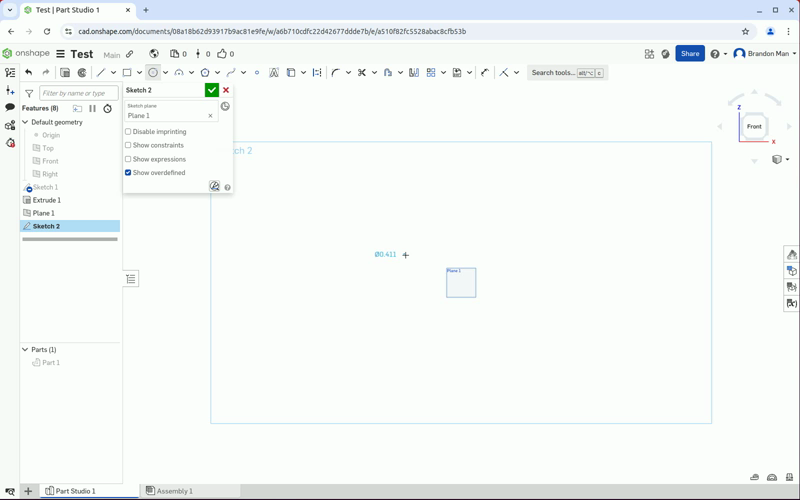
scroll(6)
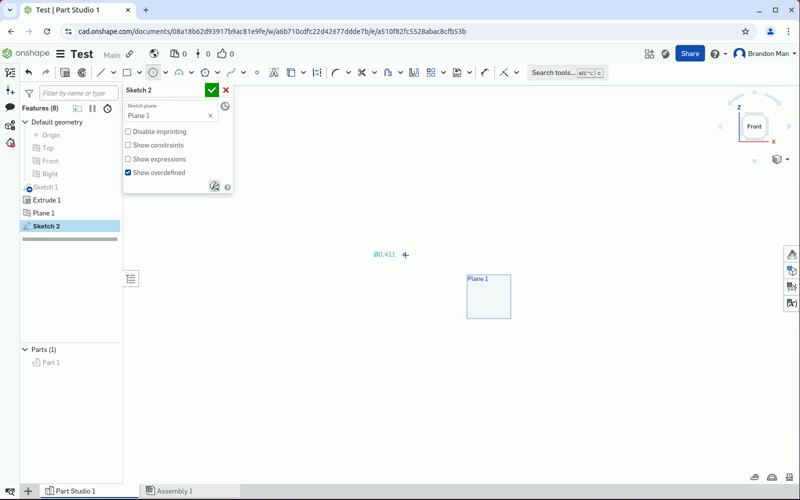
scroll(6)
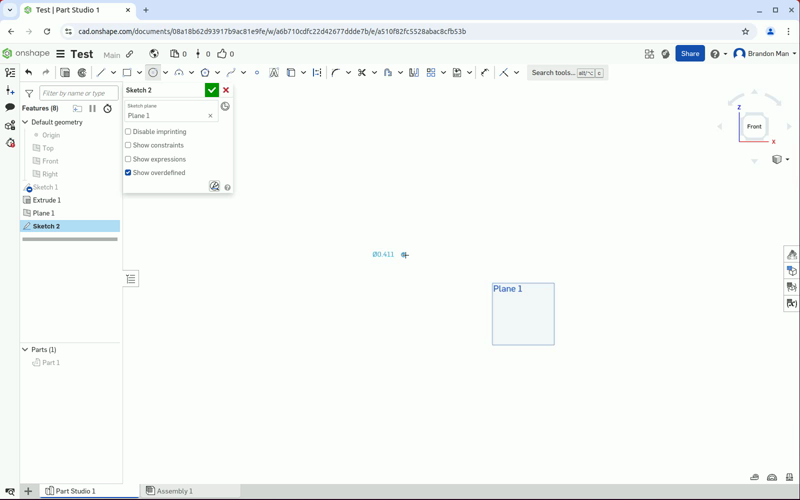
scroll(6)
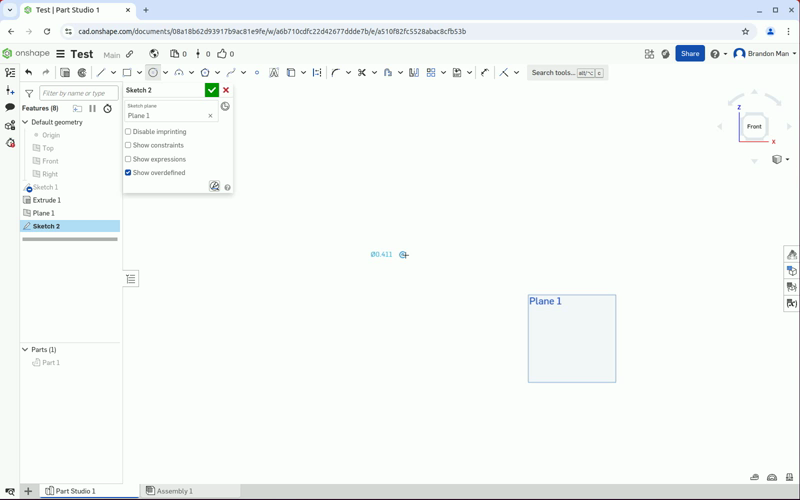
scroll(6)
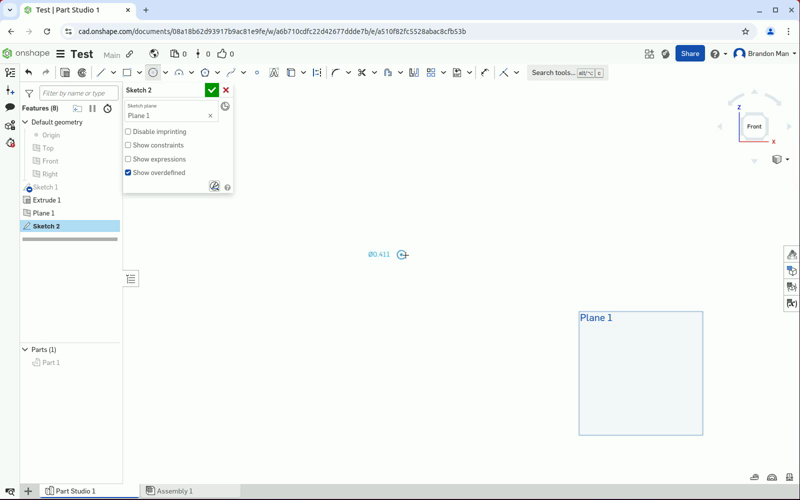
scroll(6)
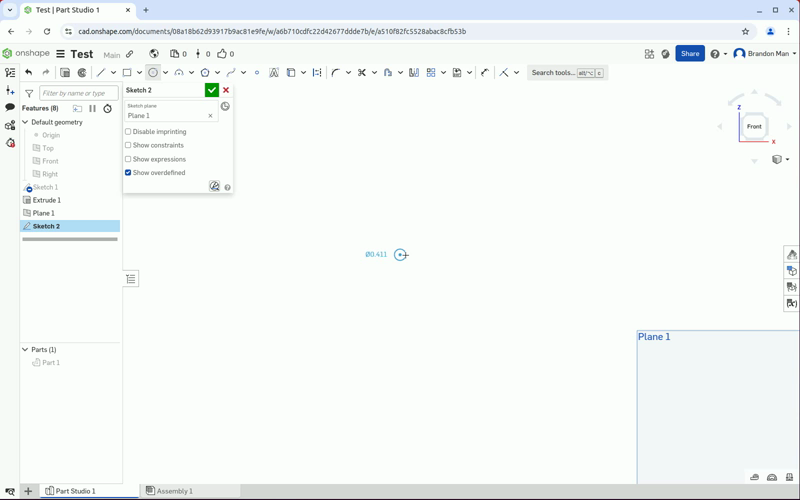
scroll(6)
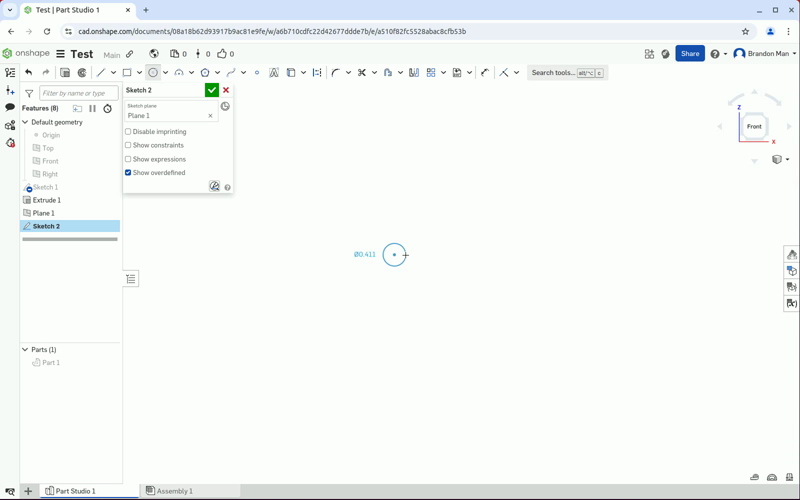
click(405, 254)
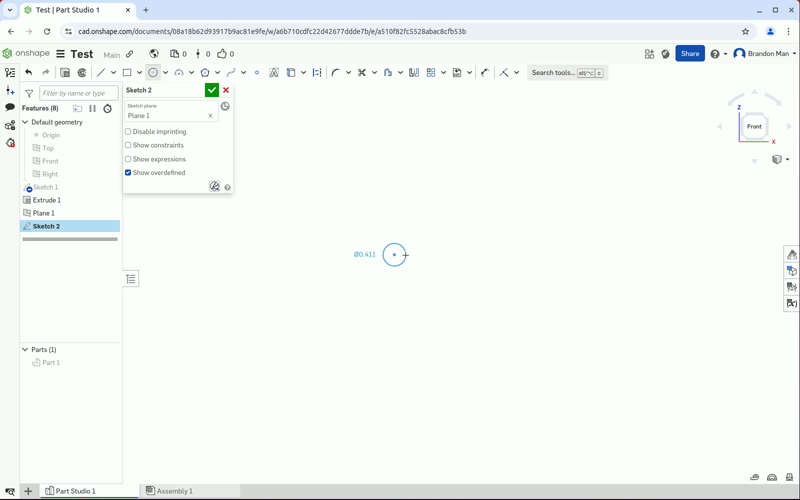
scroll(-6)
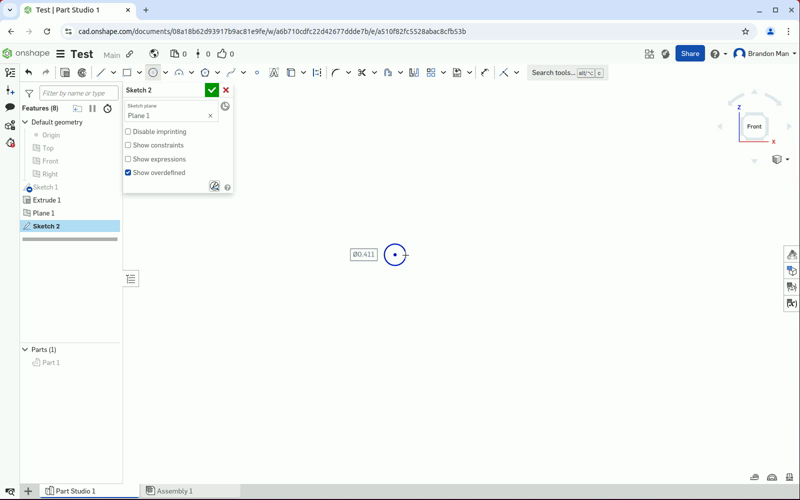
scroll(-6)
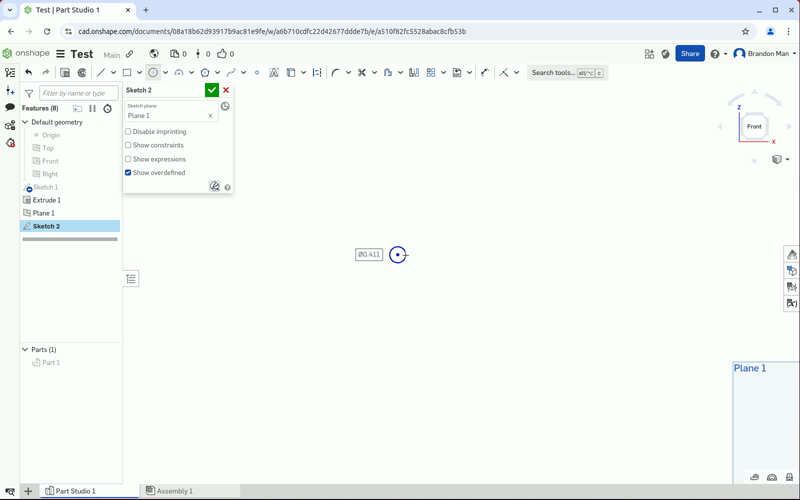
scroll(-6)
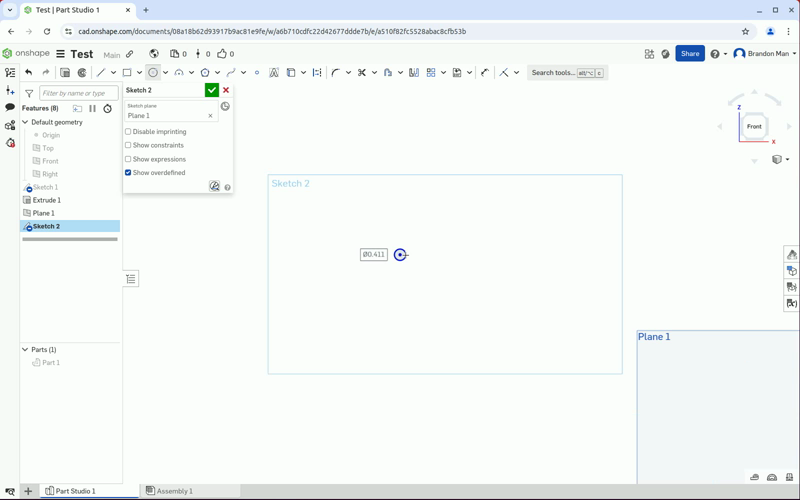
scroll(-6)
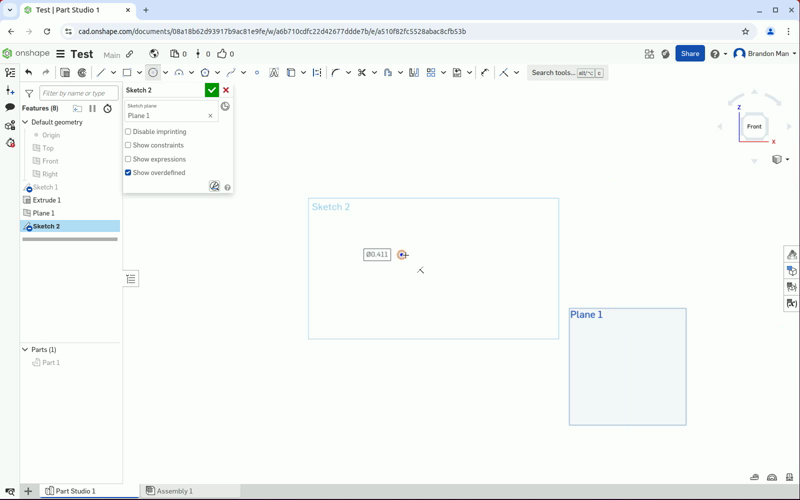
scroll(-6)
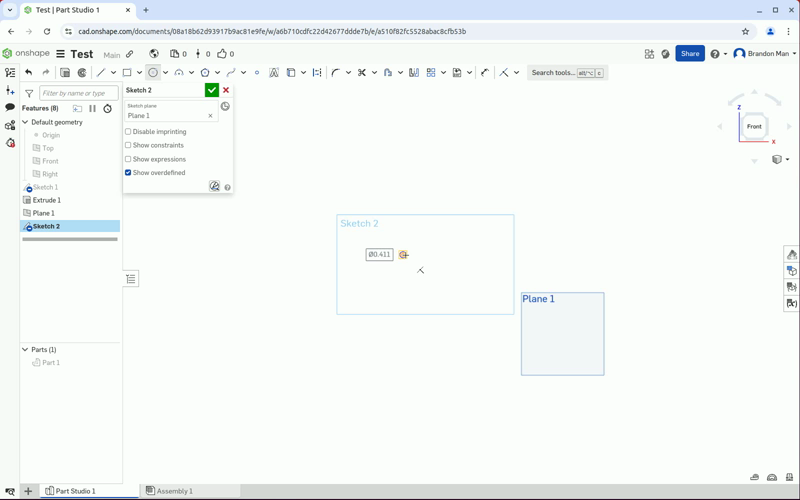
scroll(-6)
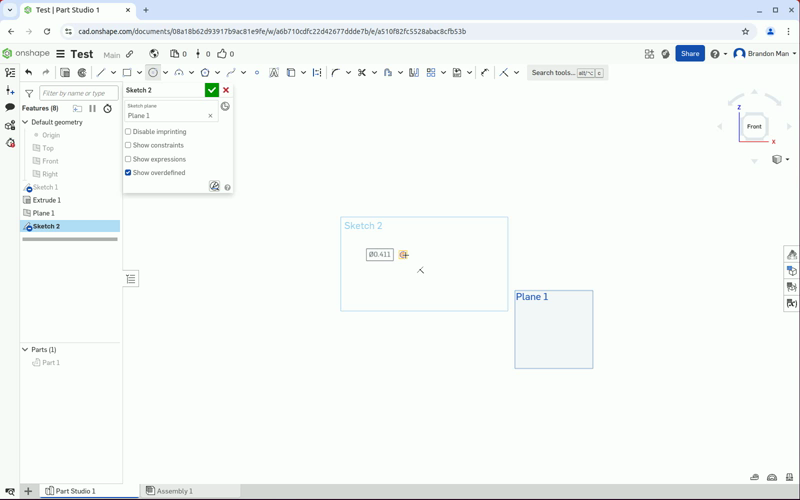
scroll(-6)
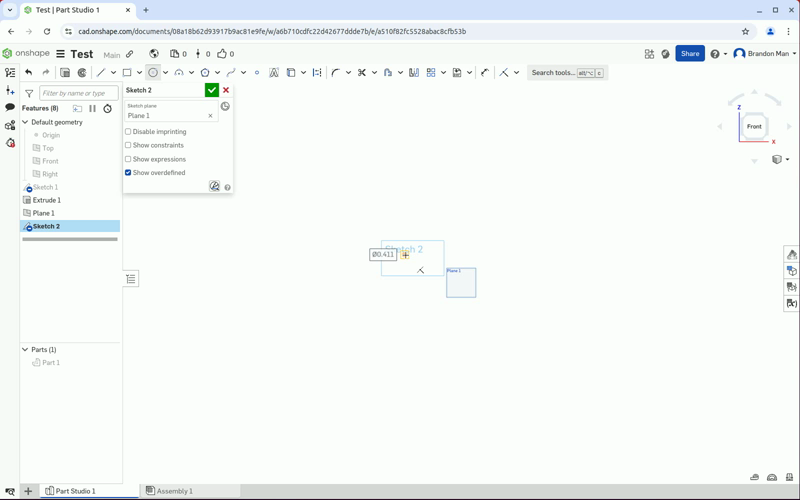
key(esc)
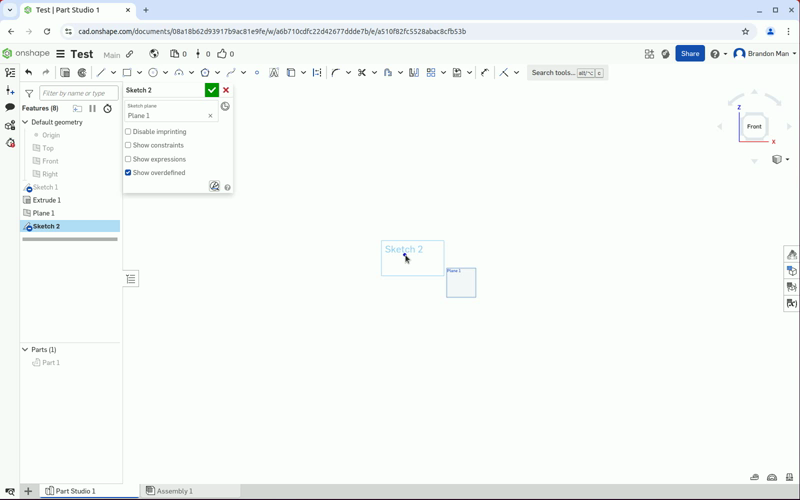
mouse_move(405, 254)
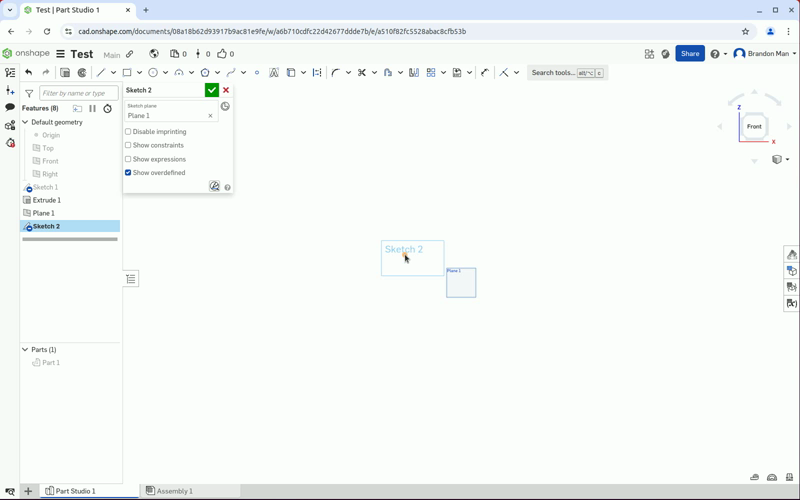
scroll(6)
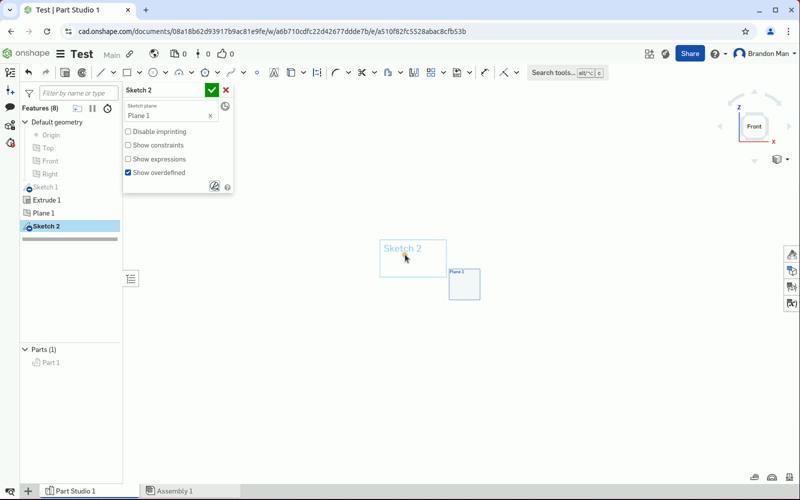
scroll(6)
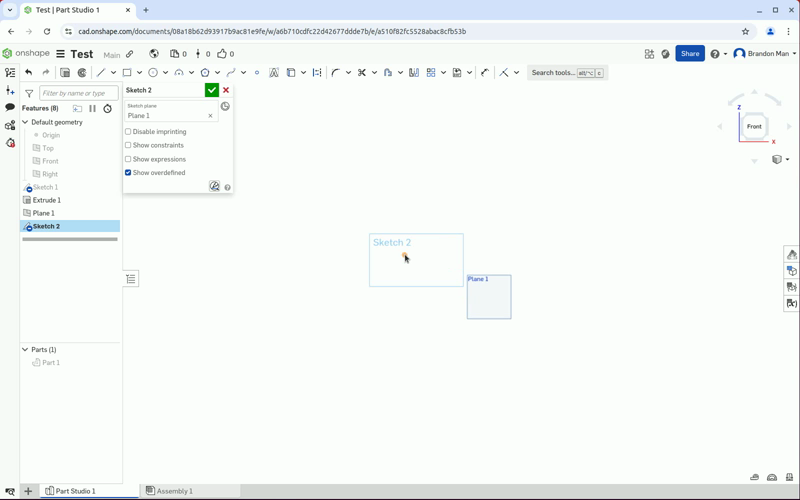
scroll(6)
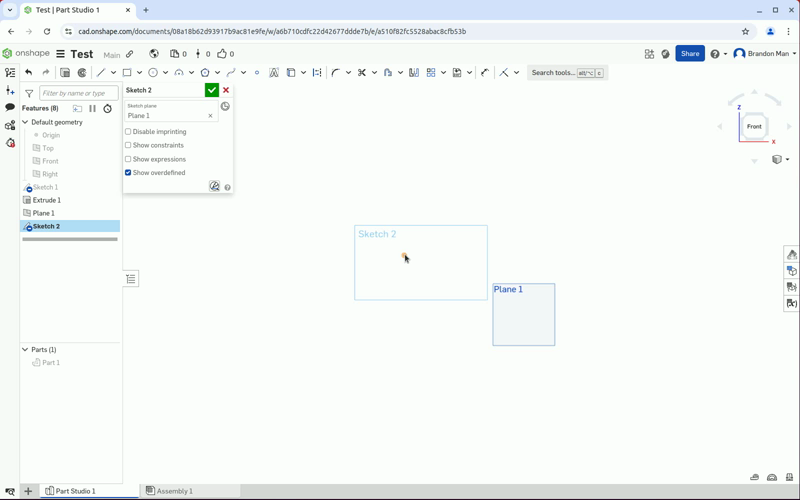
scroll(6)
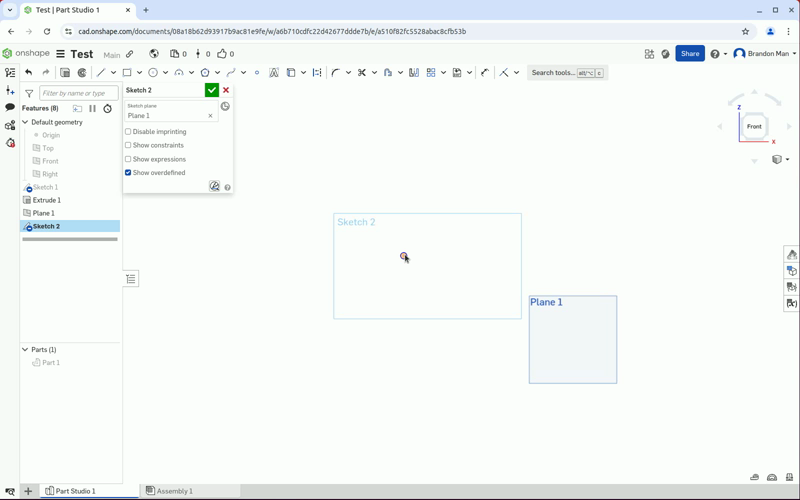
scroll(6)
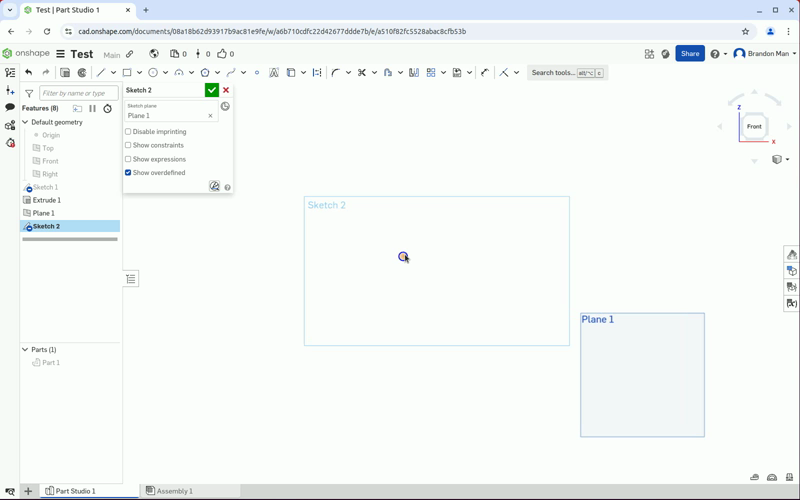
scroll(6)
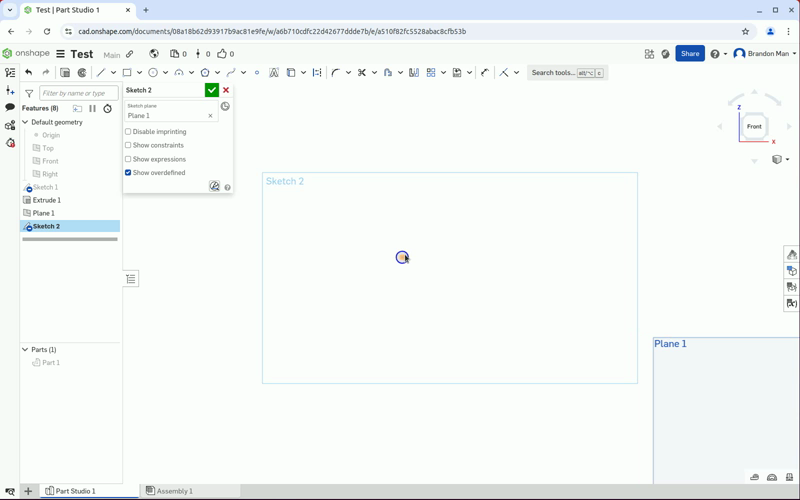
scroll(6)
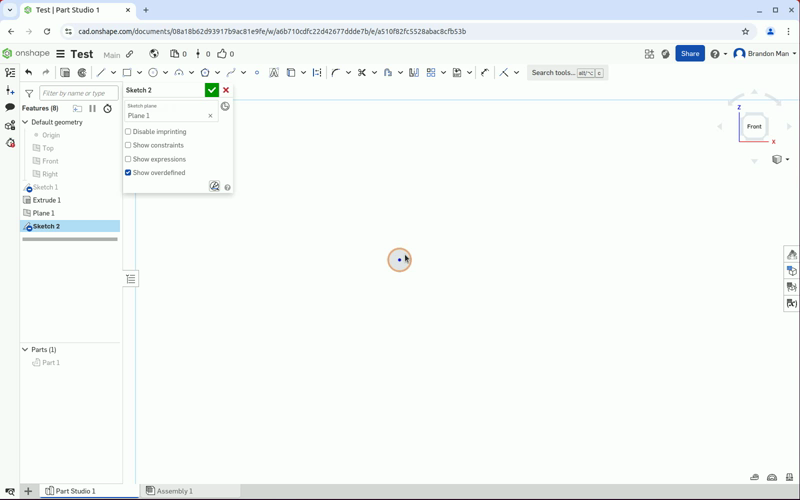
click(405, 254)
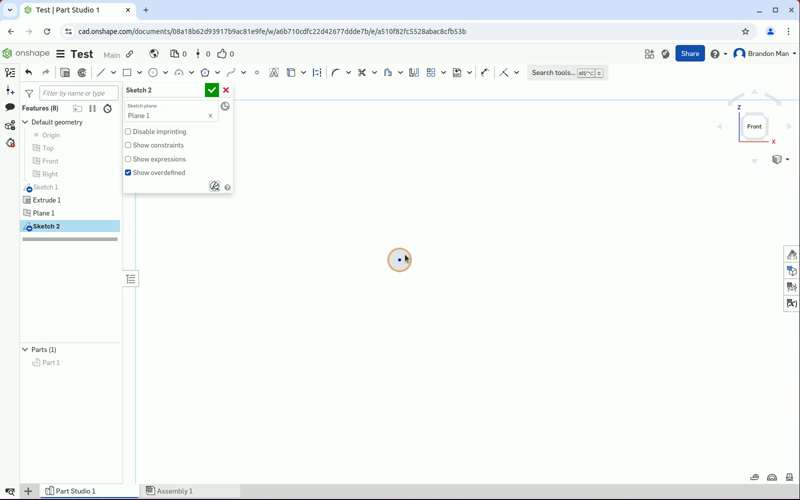
scroll(-6)
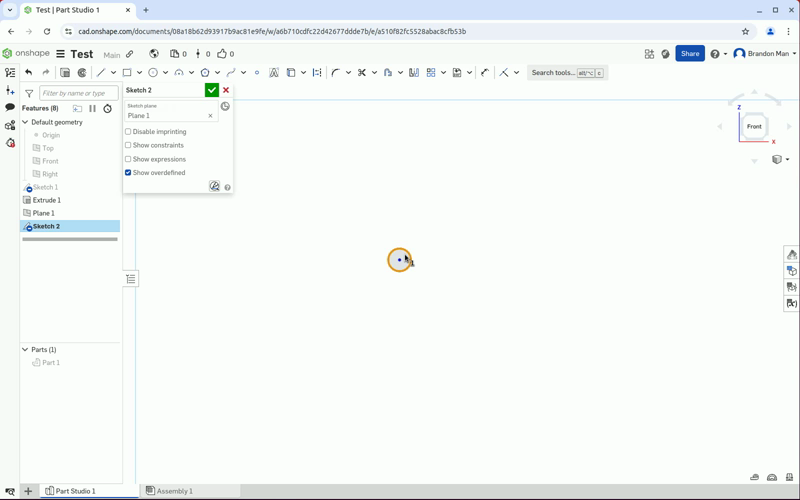
scroll(-6)
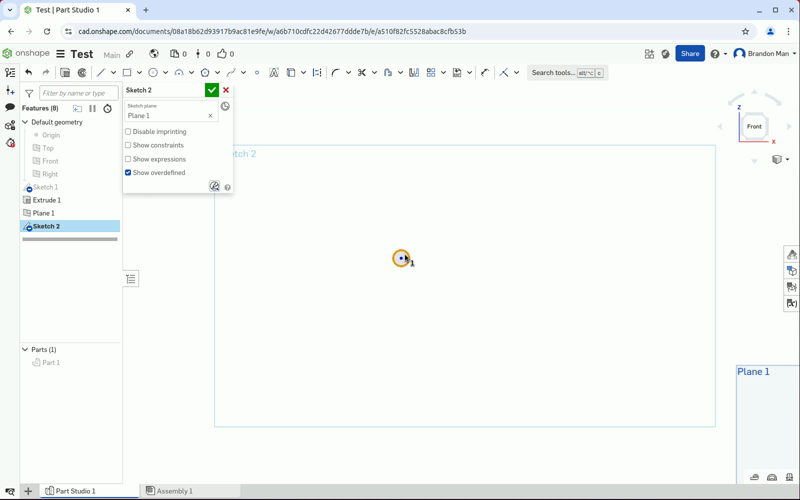
scroll(-6)
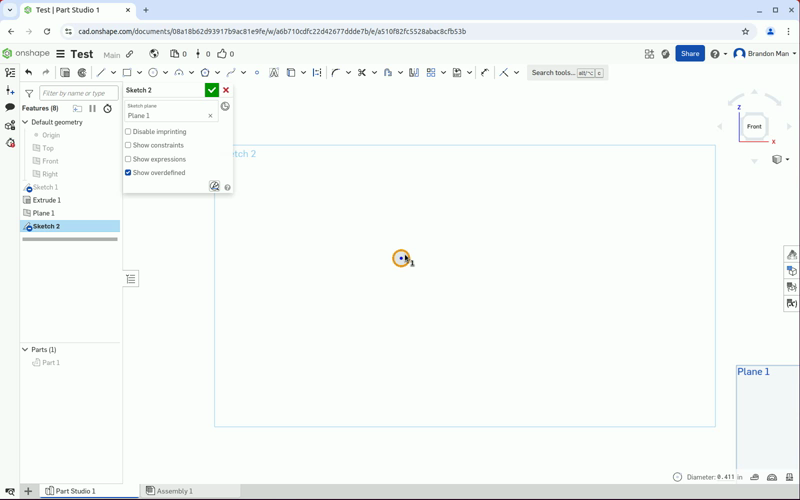
scroll(-6)
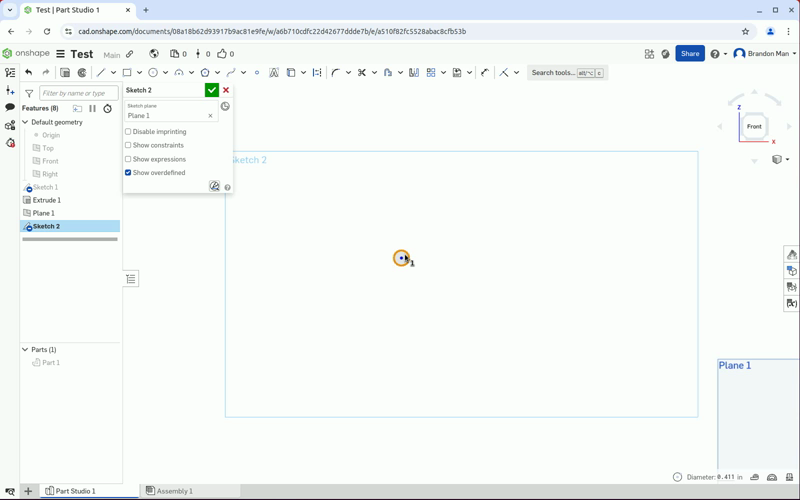
scroll(-6)
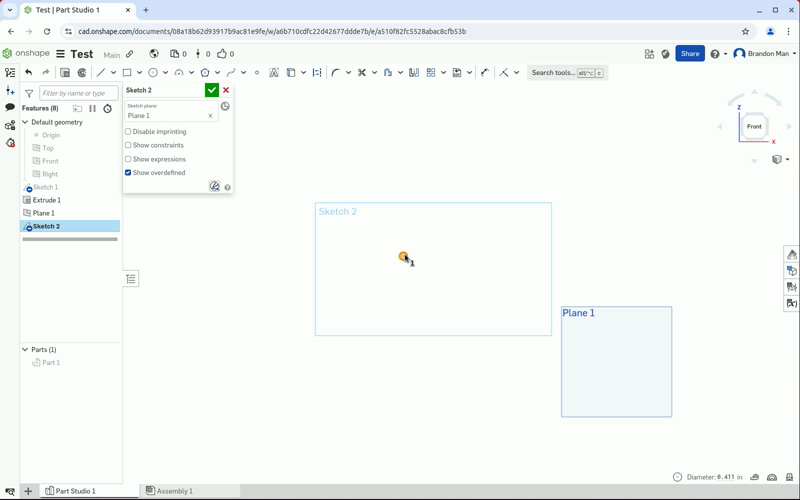
scroll(-6)
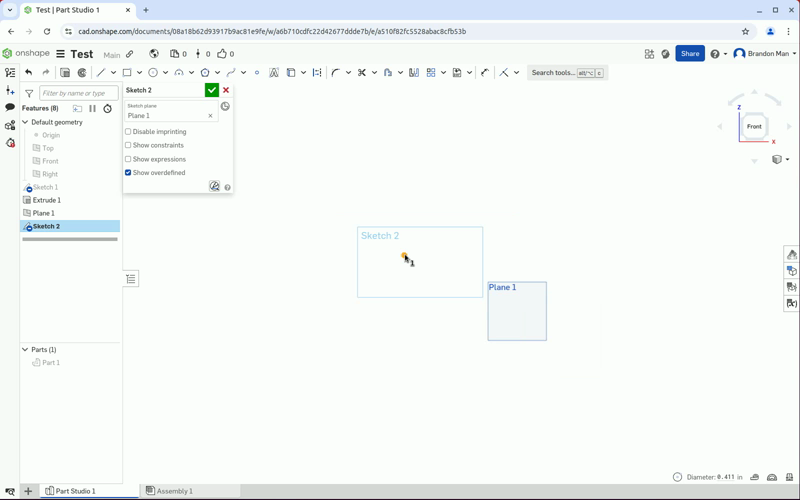
scroll(-6)
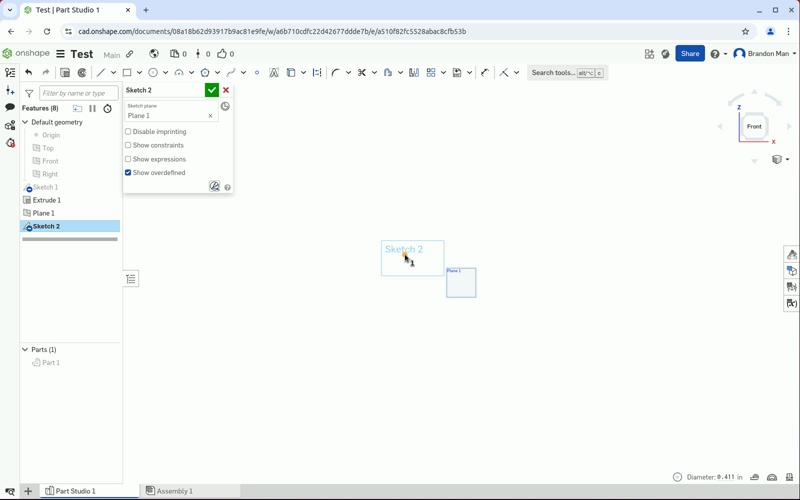
mouse_move(73, 352)
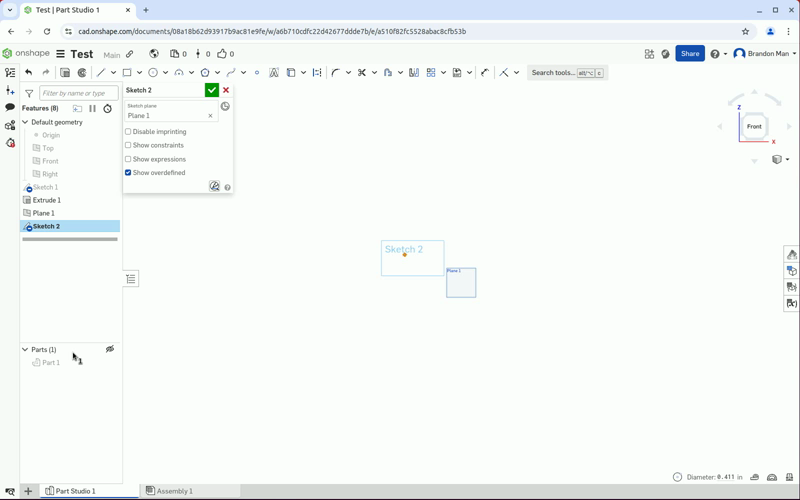
key(shift+y)
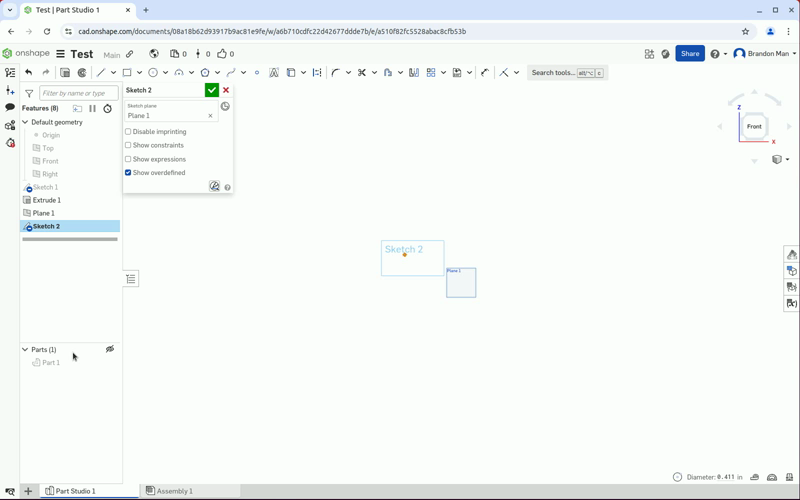
key(shift+e)
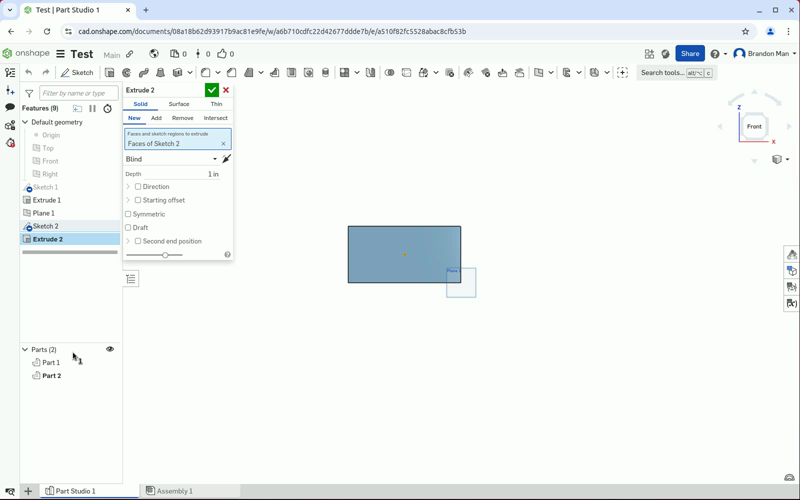
mouse_move(143, 106)
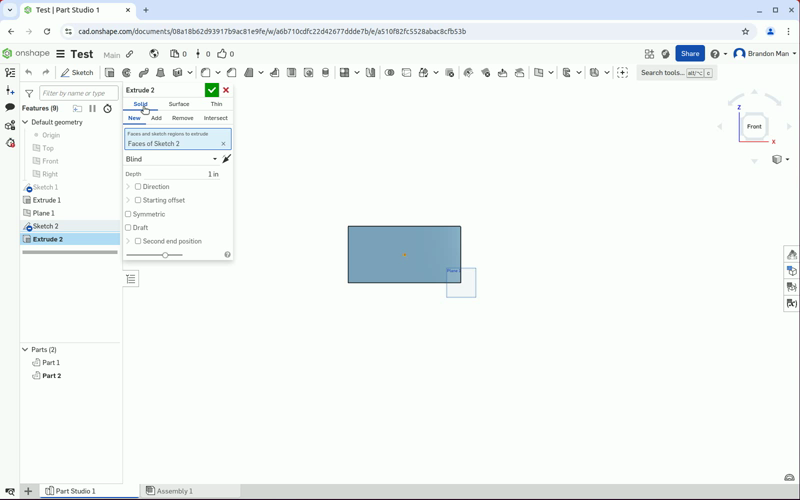
click(143, 106)
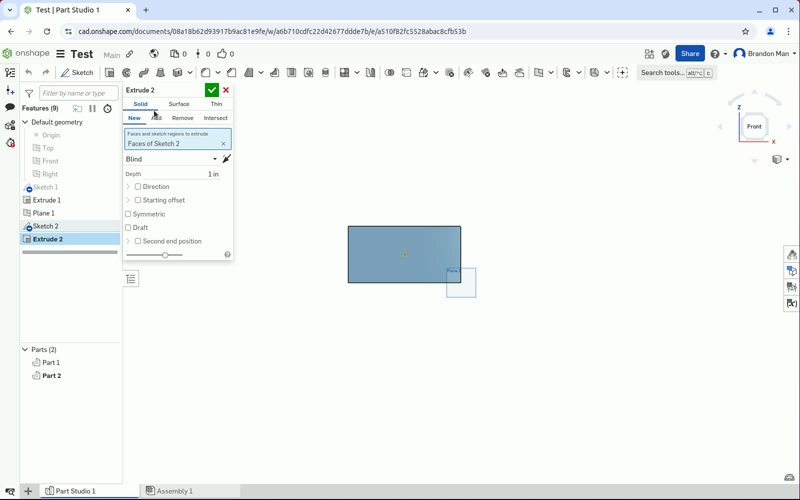
mouse_move(186, 120)
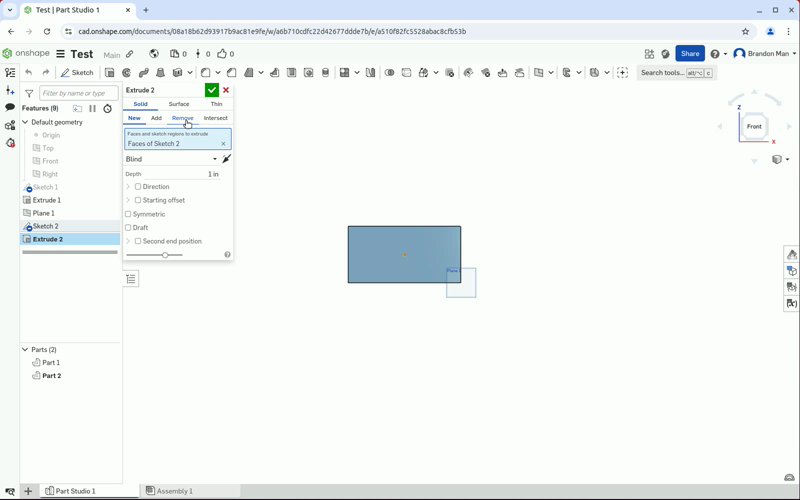
click(186, 120)
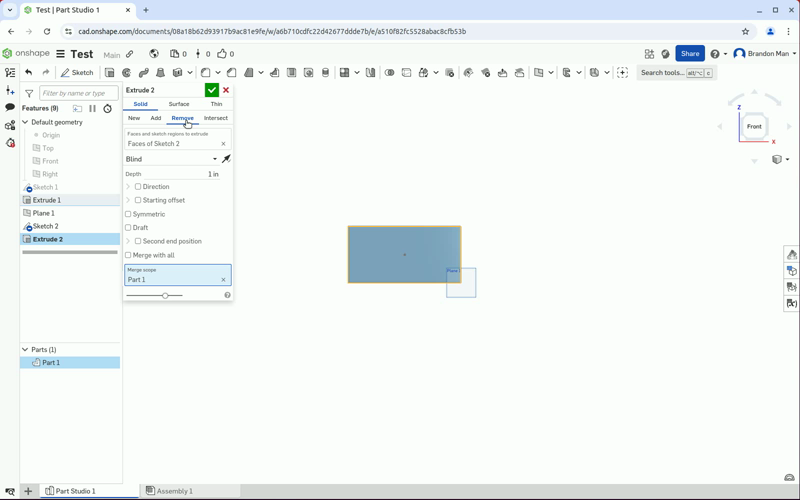
key(tab, 4)
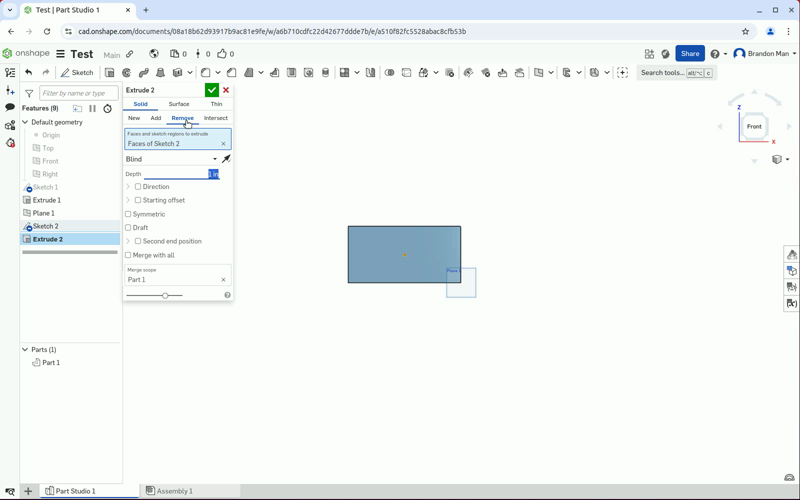
text(0.481)
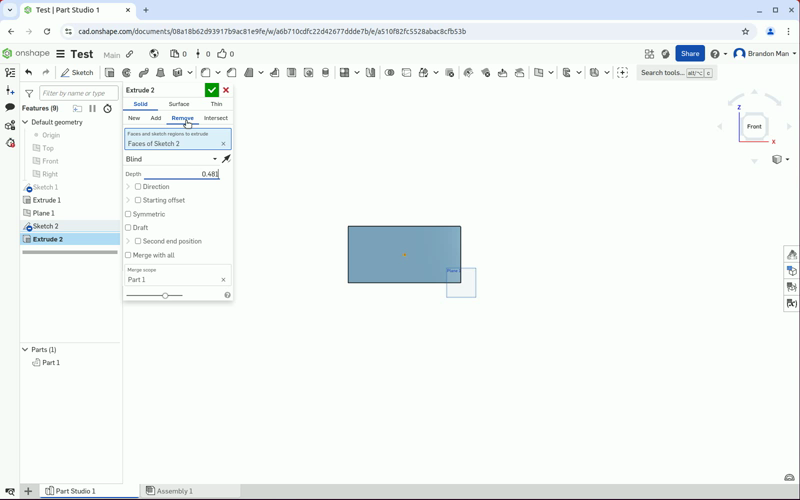
key(tab, 6)
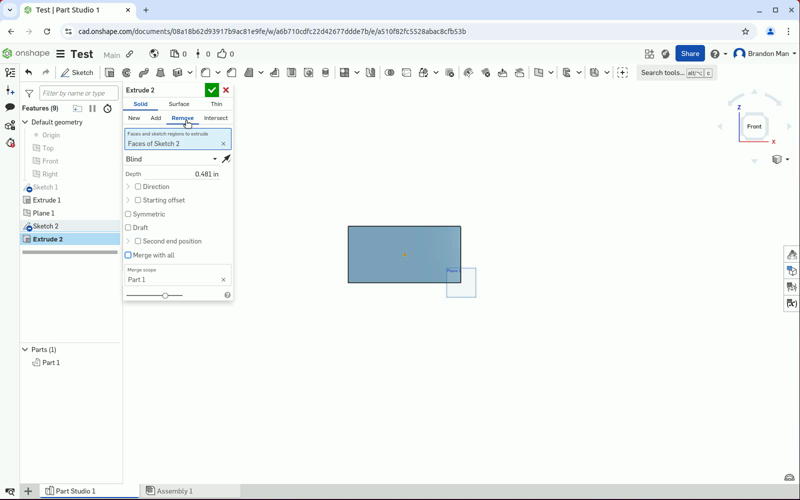
key(space)
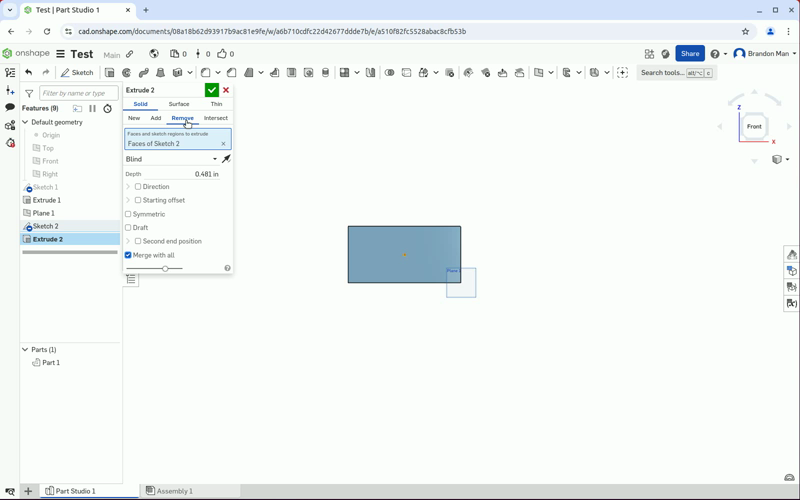
key(enter)
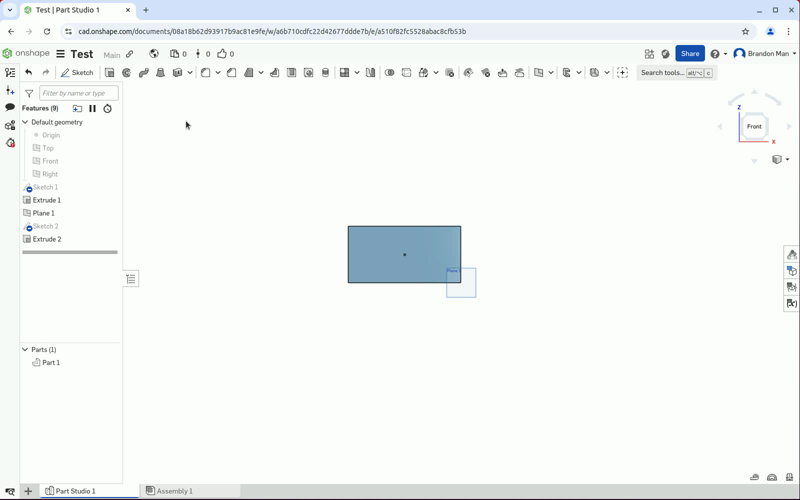
key(shift+h)
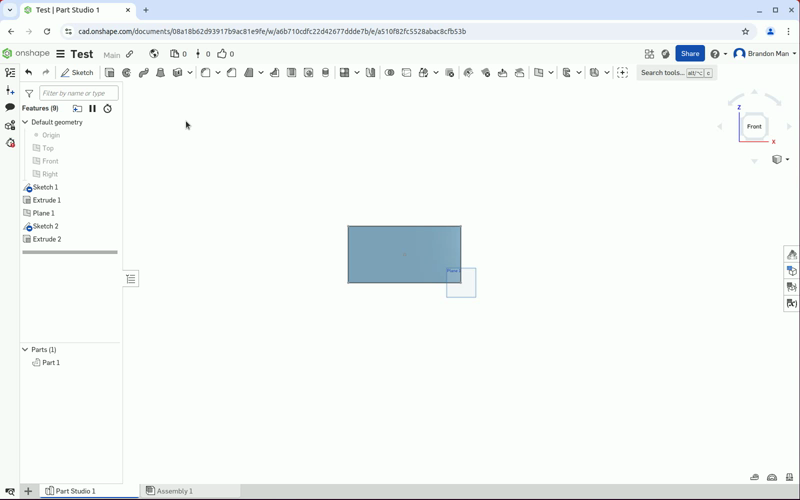
key(shift+h)
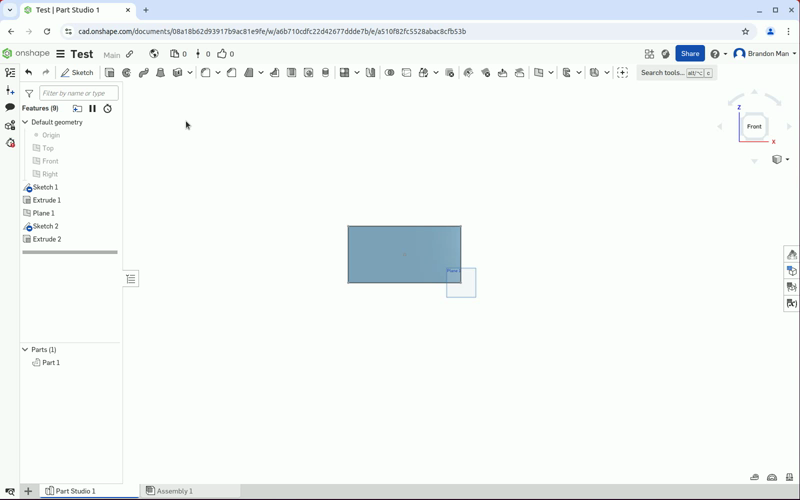
key(shift+7)
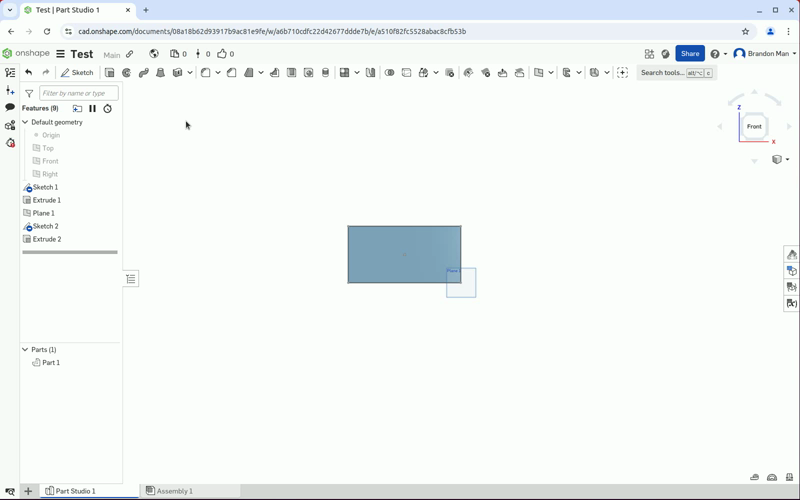
key(left, 2)
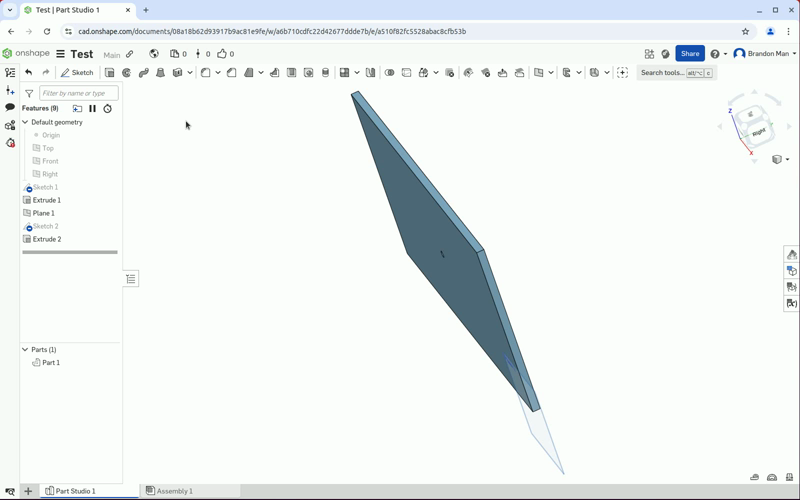
key(down, 2)
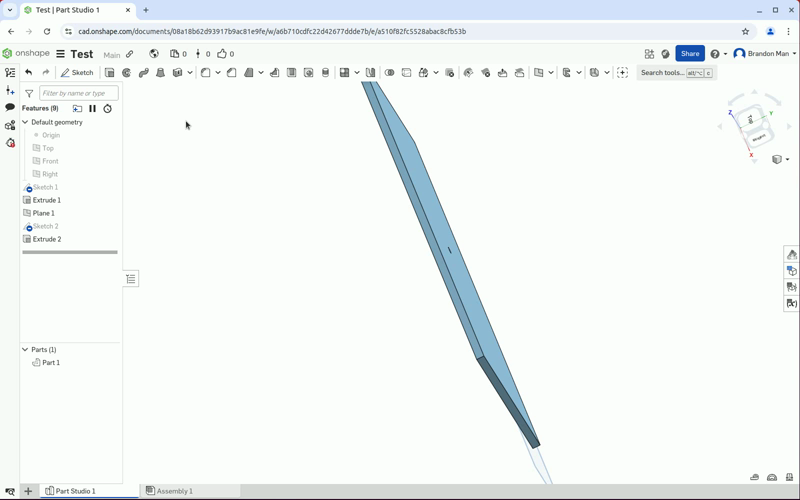
key(up, 2)
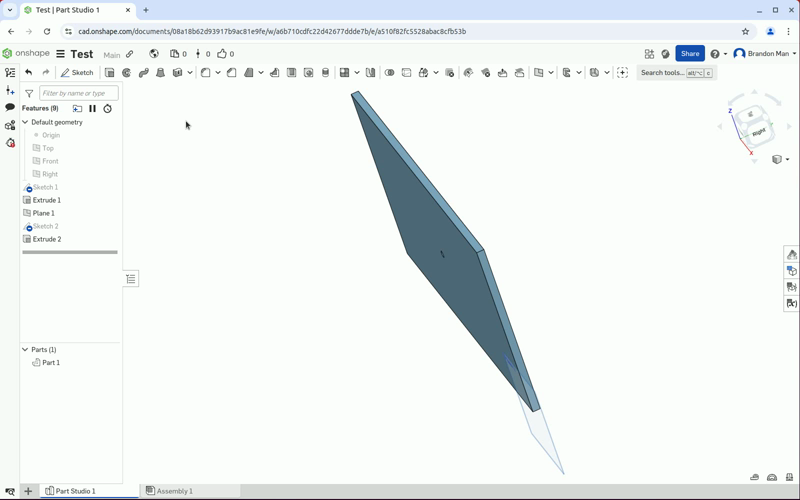
key(right, 2)
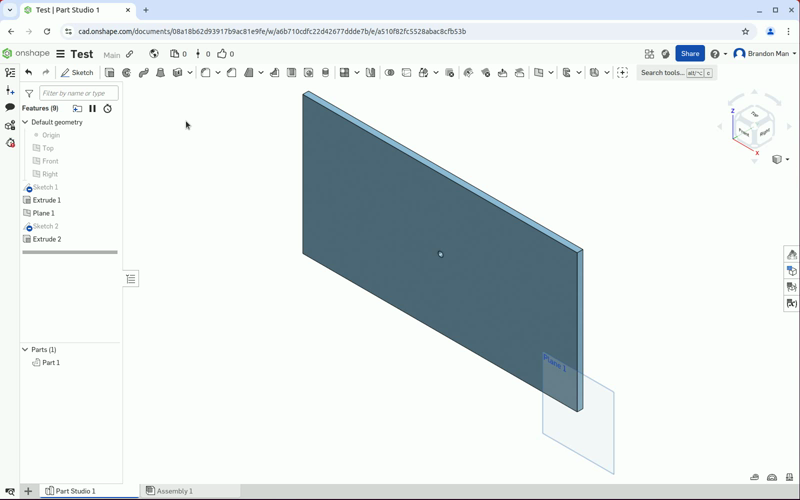
mouse_move(73, 189)
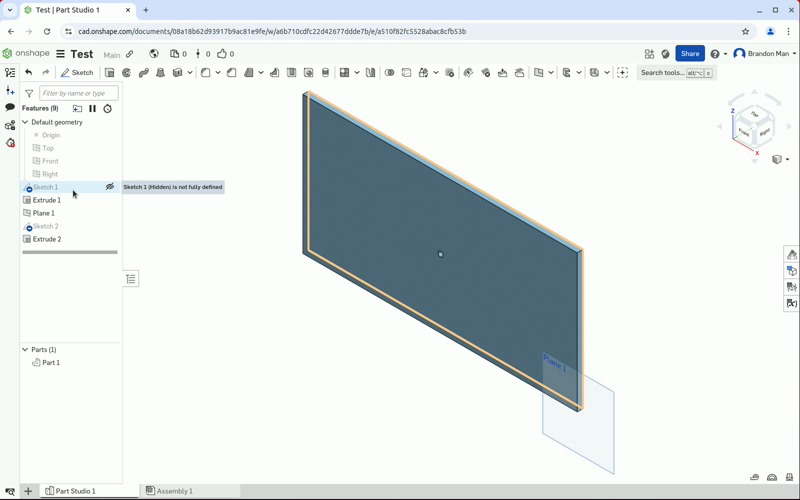
click(73, 189)